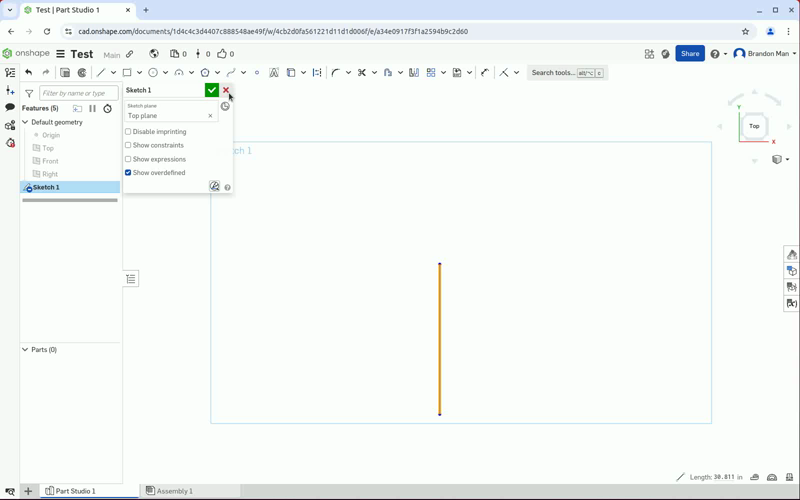
key(shift+h)
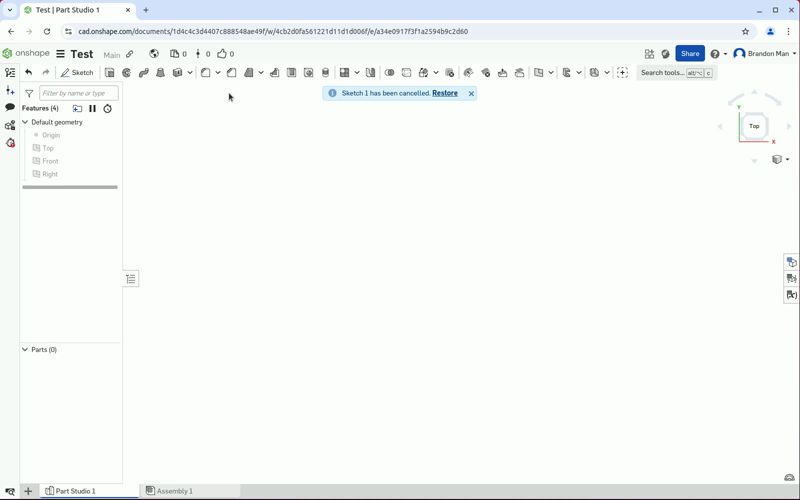
mouse_move(73, 352)
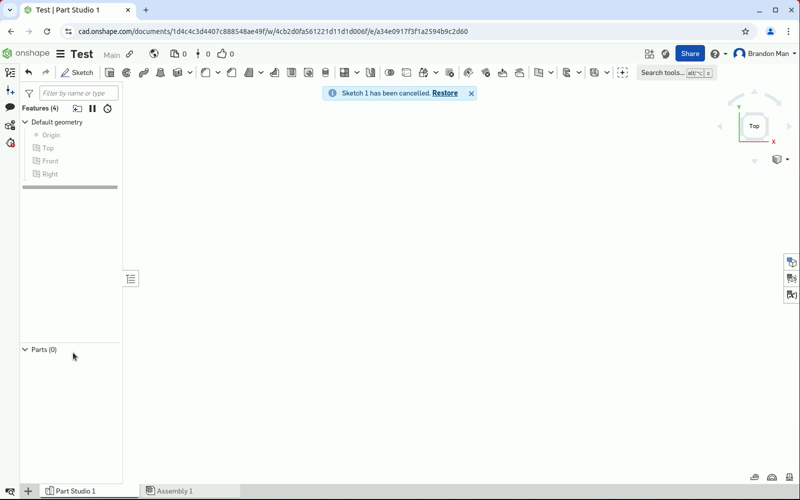
key(y)
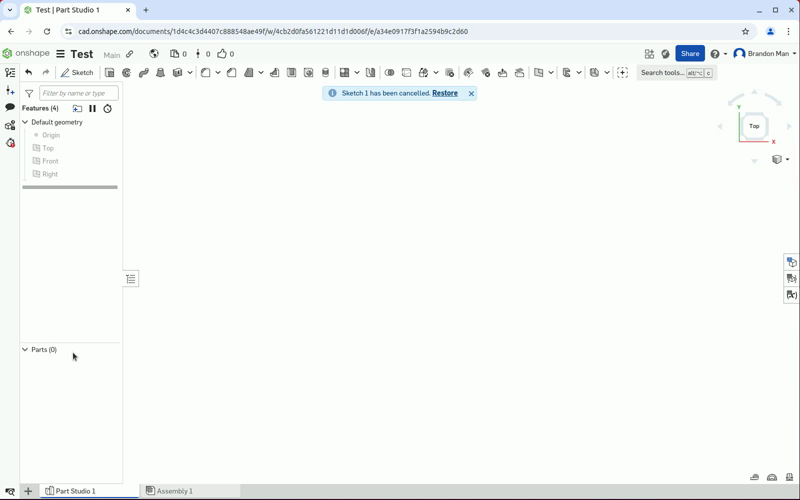
key(shift+p)
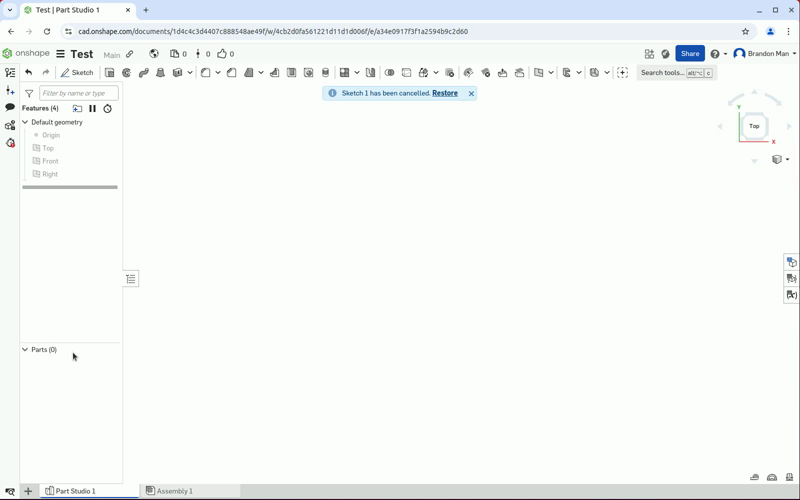
key(space)
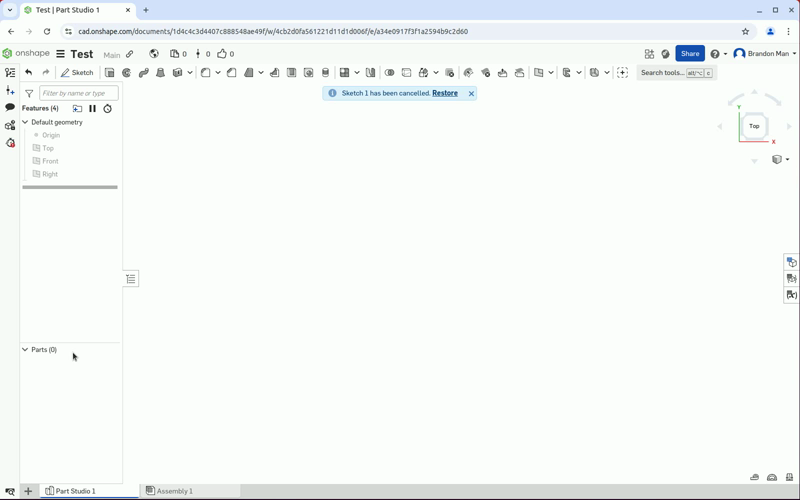
key_down(shift)
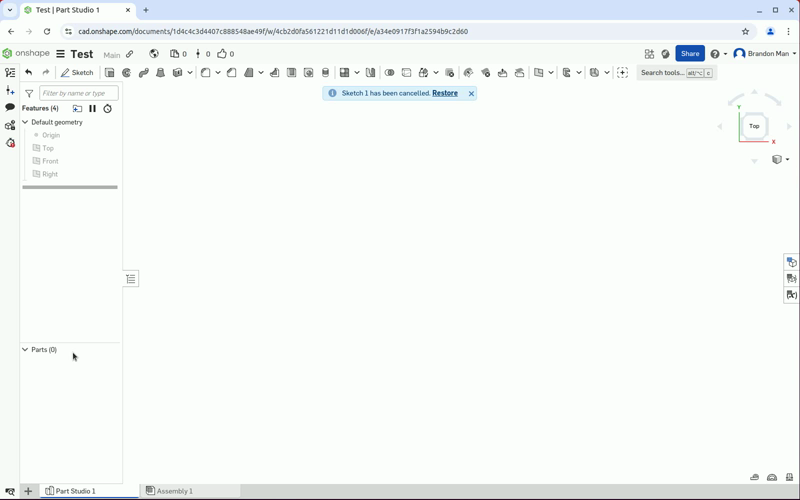
key(up)
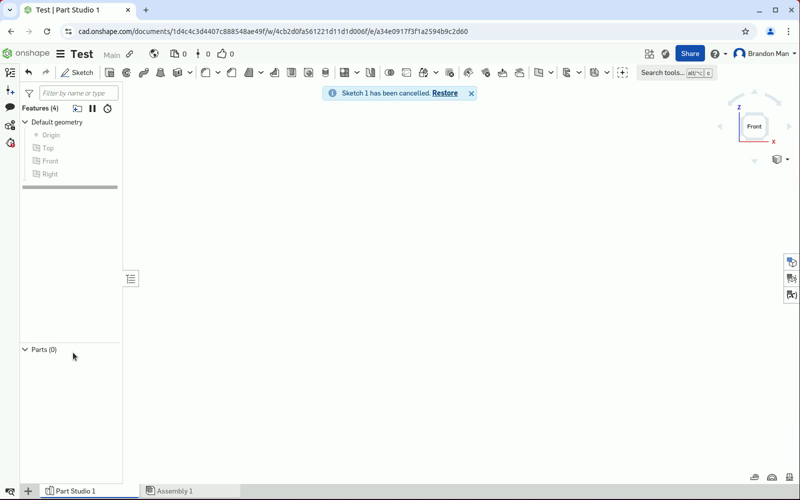
key_up(shift)
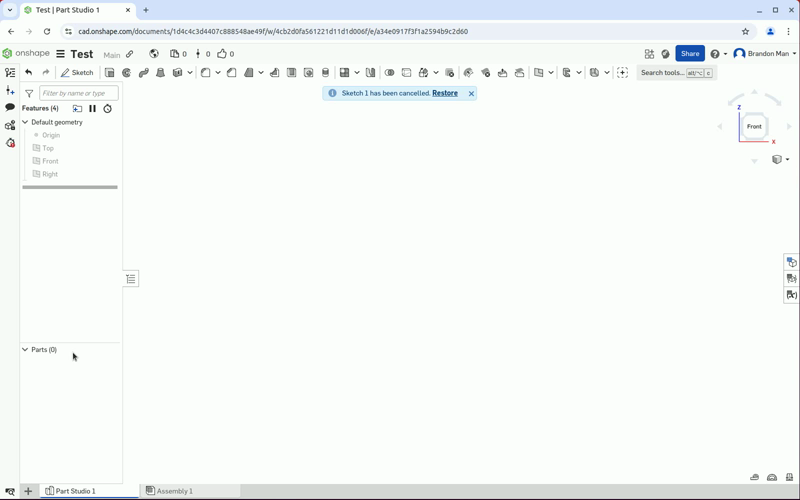
mouse_move(73, 352)
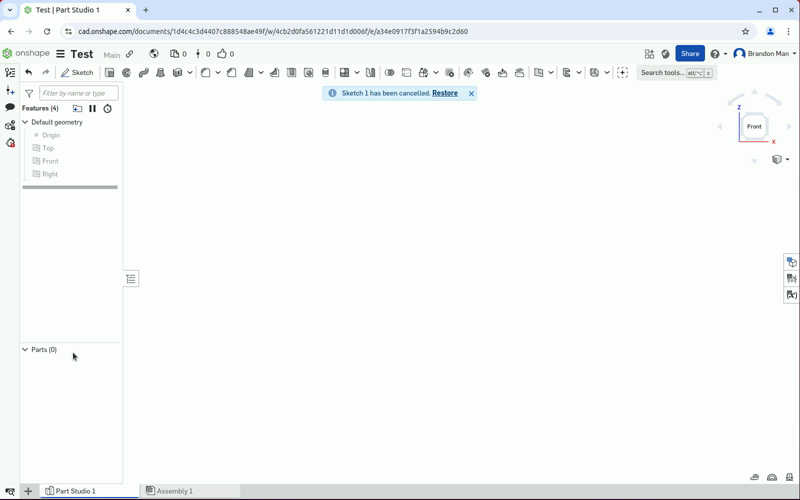
key(shift+y)
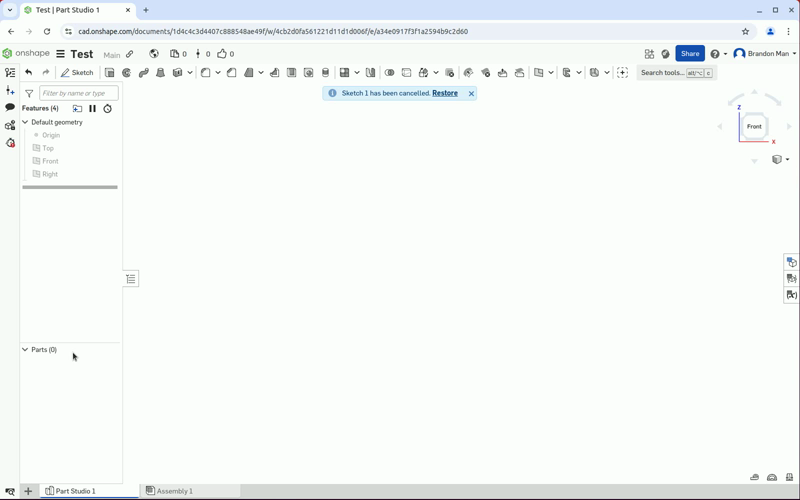
key(shift+s)
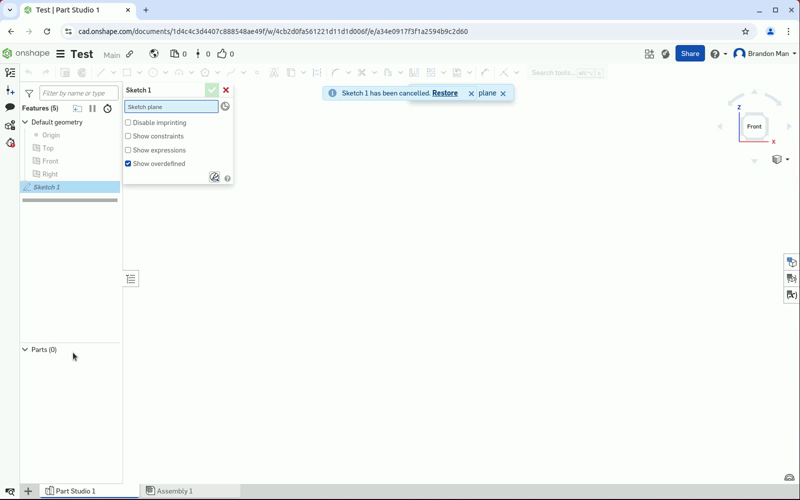
mouse_move(73, 163)
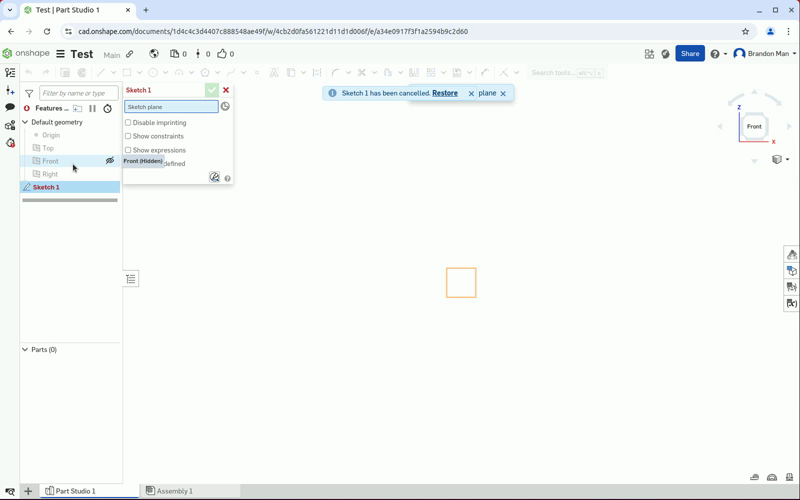
click(73, 163)
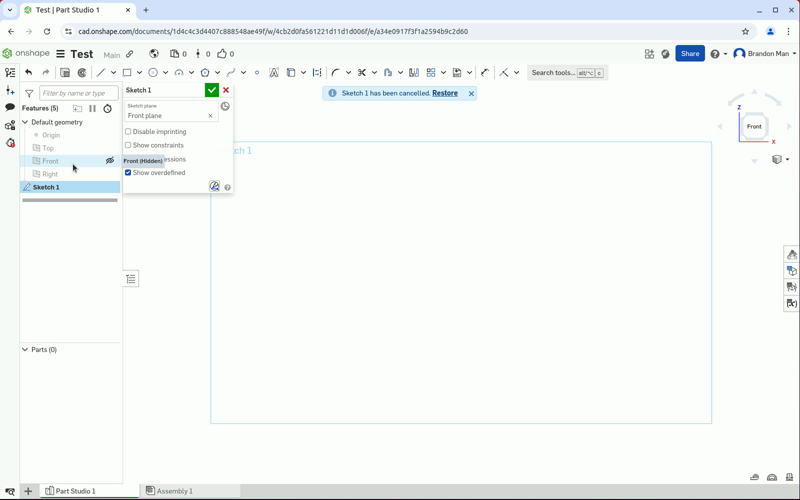
mouse_move(73, 352)
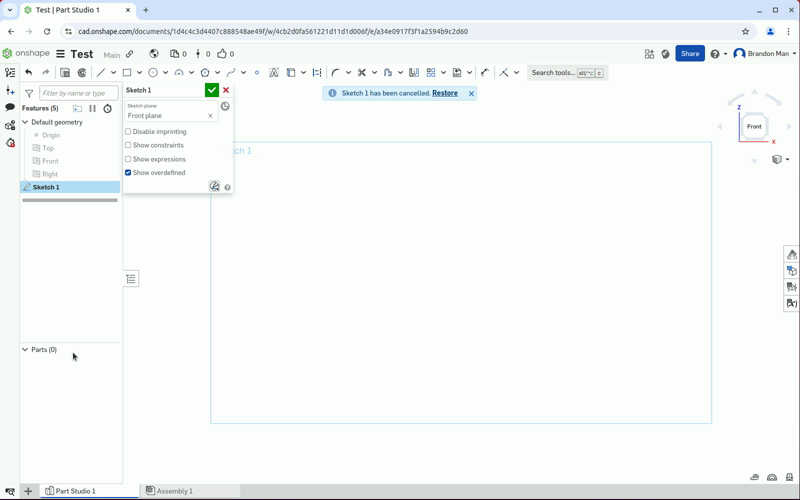
key(y)
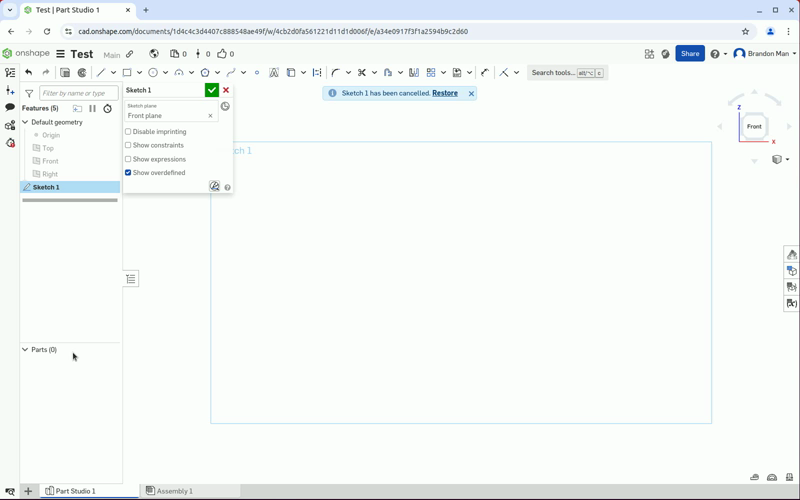
key(l)
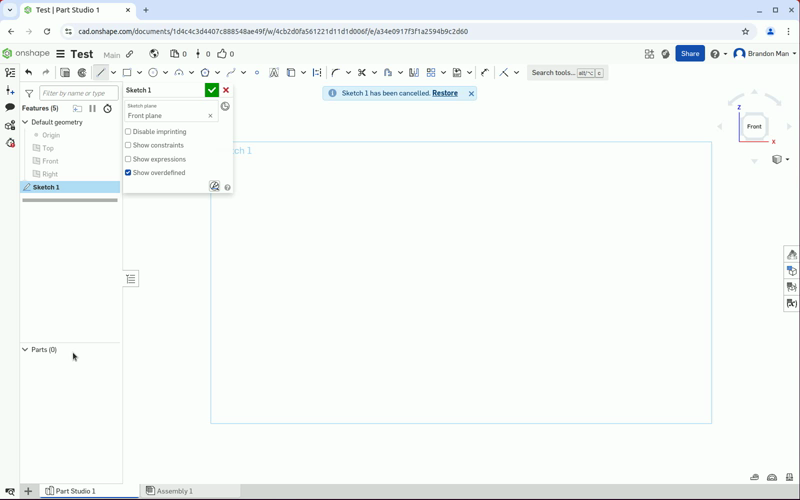
key_down(shift)
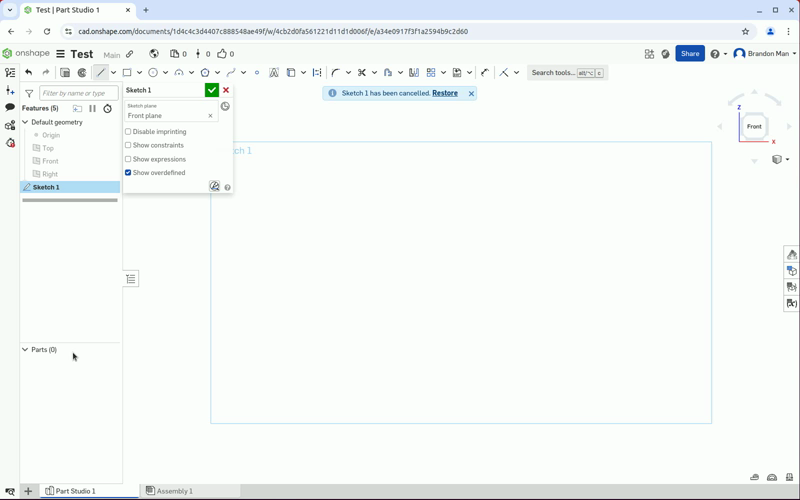
mouse_move(371, 308)
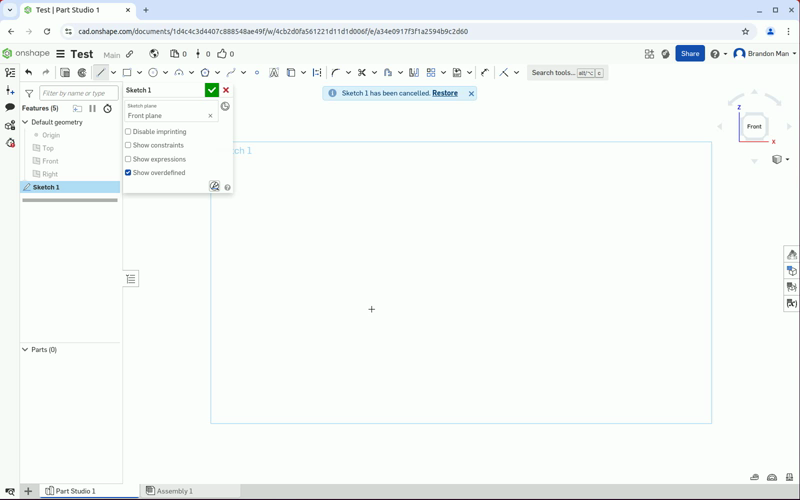
click(371, 308)
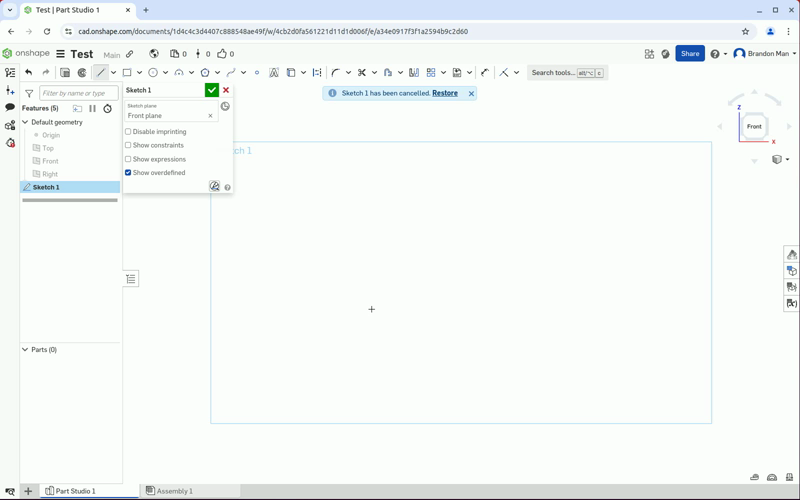
key_up(shift)
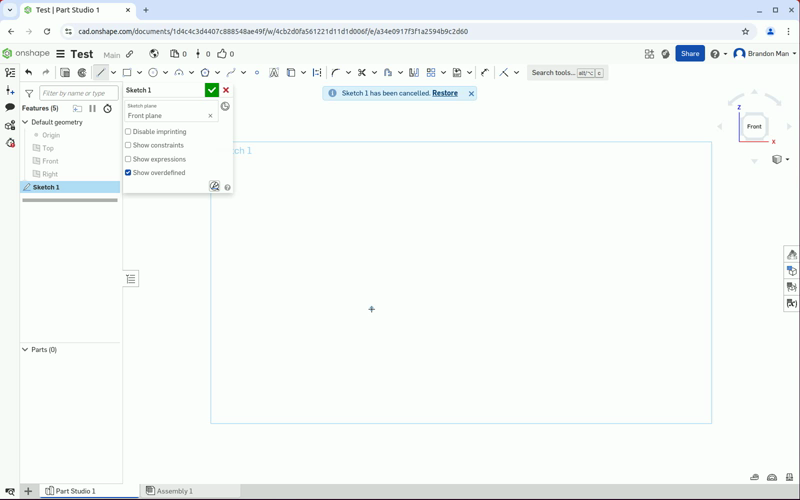
key_down(shift)
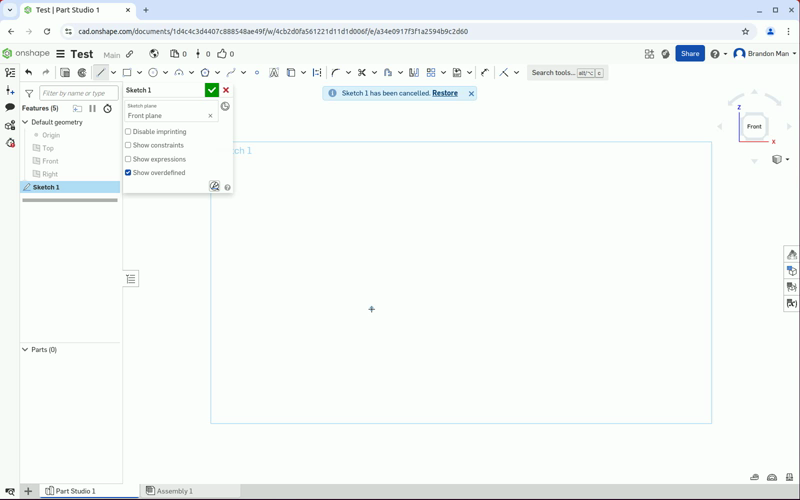
mouse_move(538, 308)
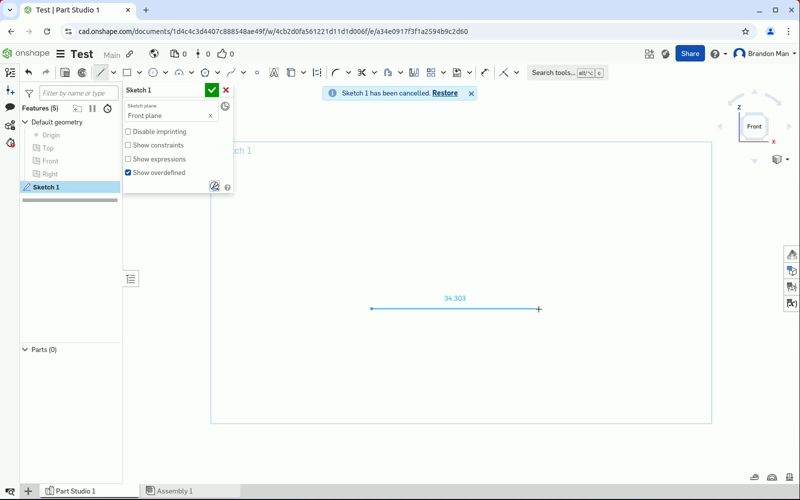
click(538, 308)
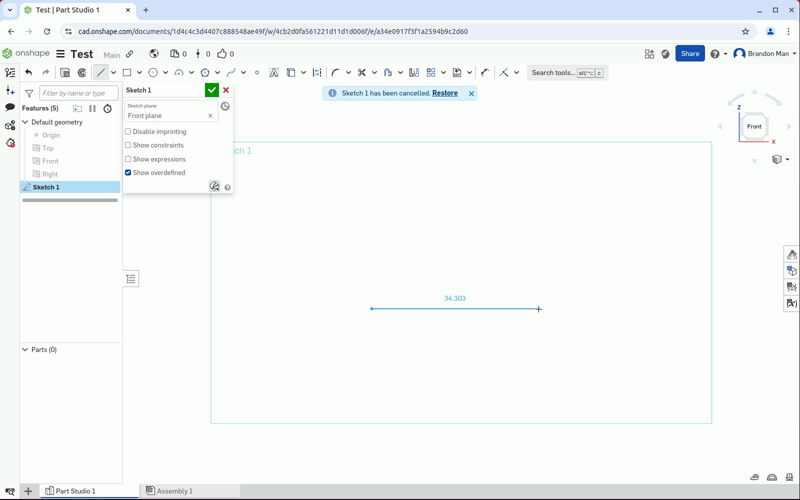
key_up(shift)
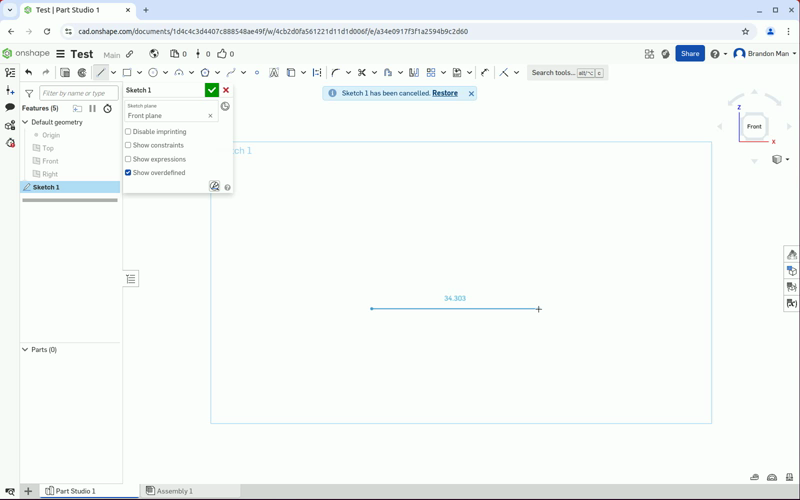
key_down(shift)
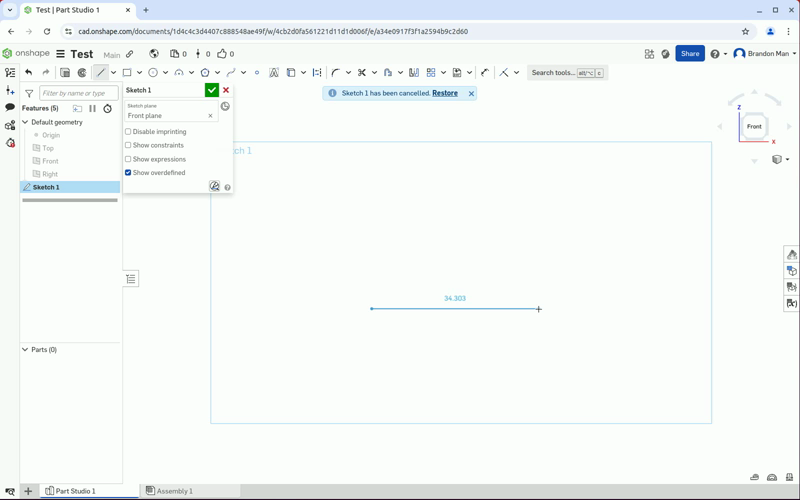
mouse_move(568, 308)
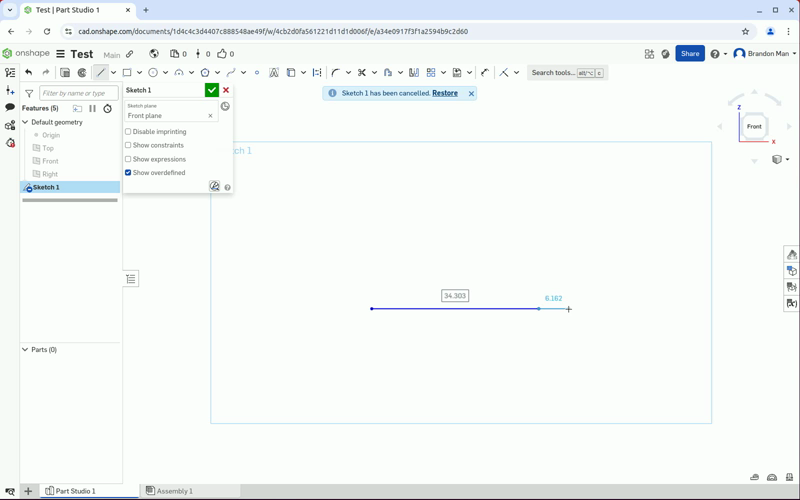
mouse_move(538, 275)
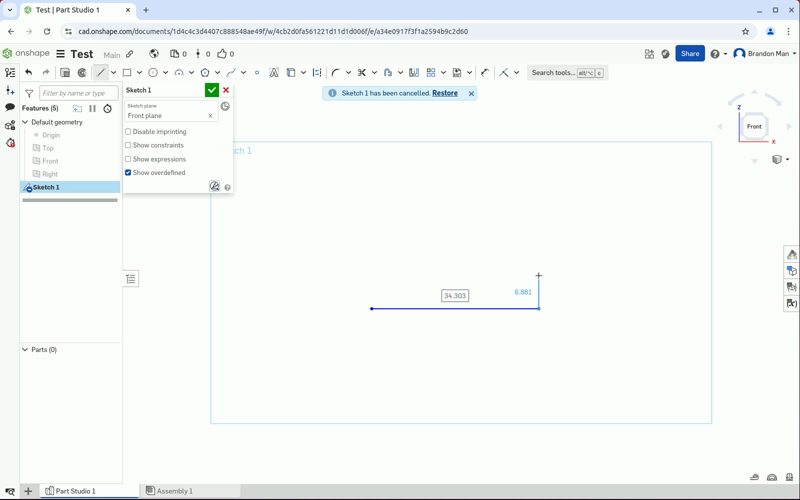
click(538, 275)
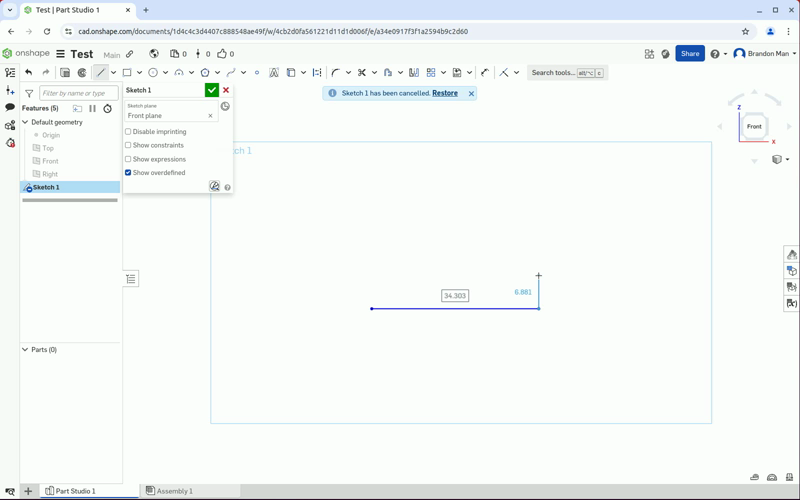
key_up(shift)
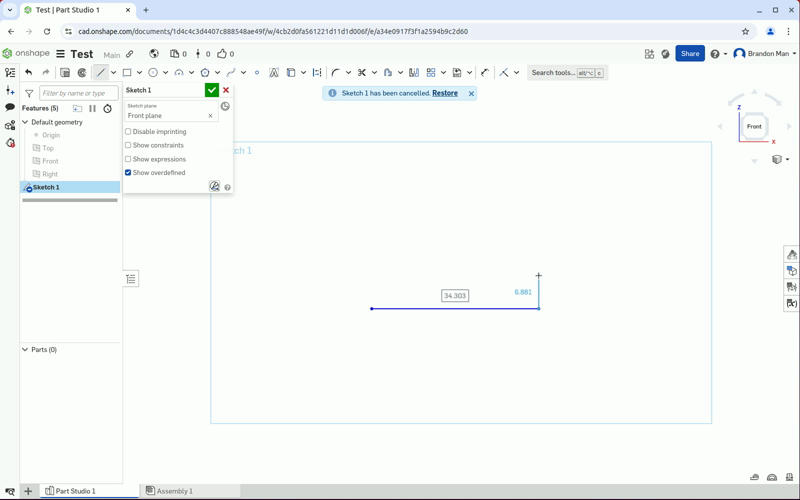
key_down(shift)
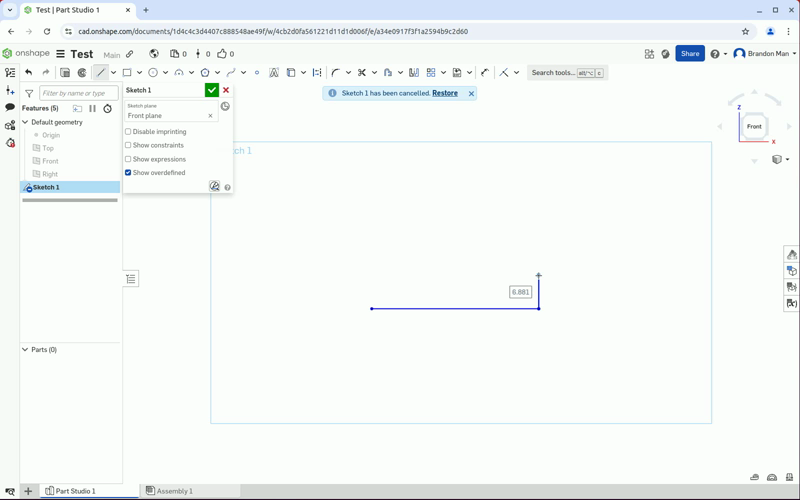
mouse_move(371, 275)
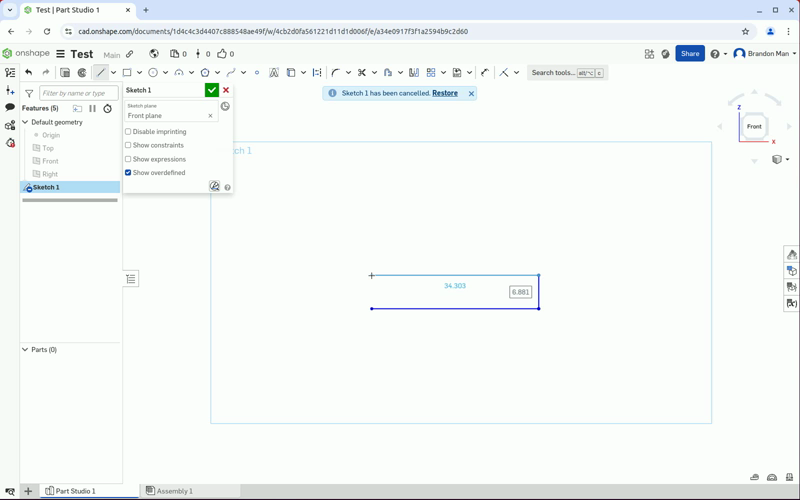
click(371, 275)
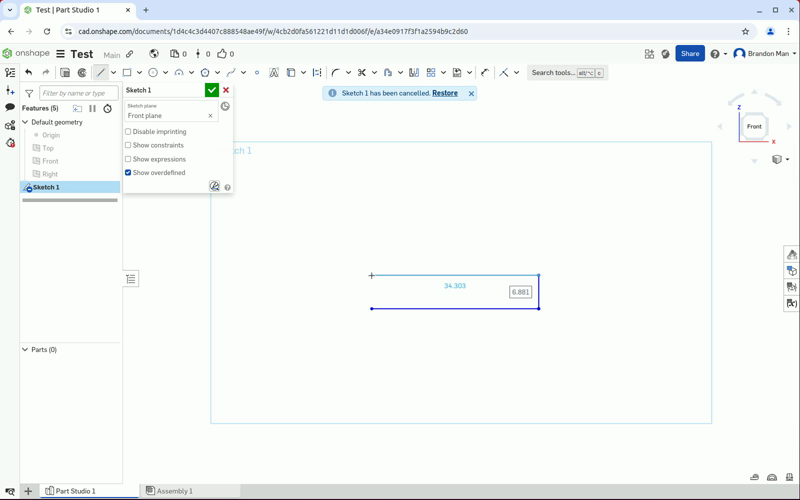
key_up(shift)
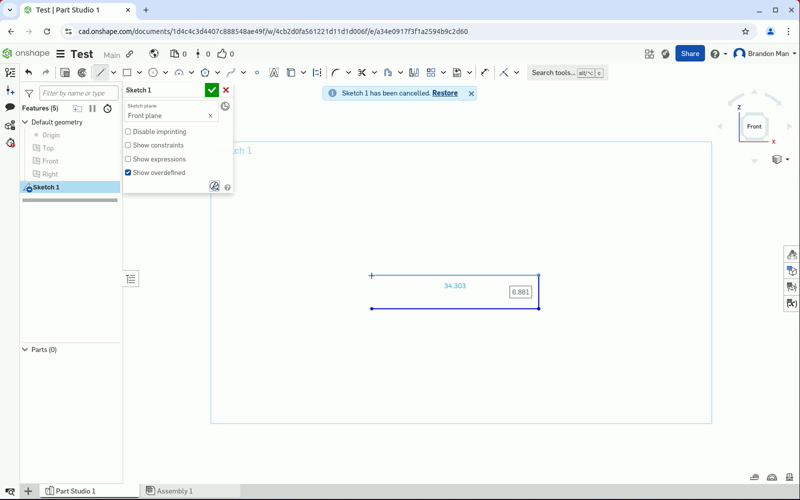
mouse_move(401, 275)
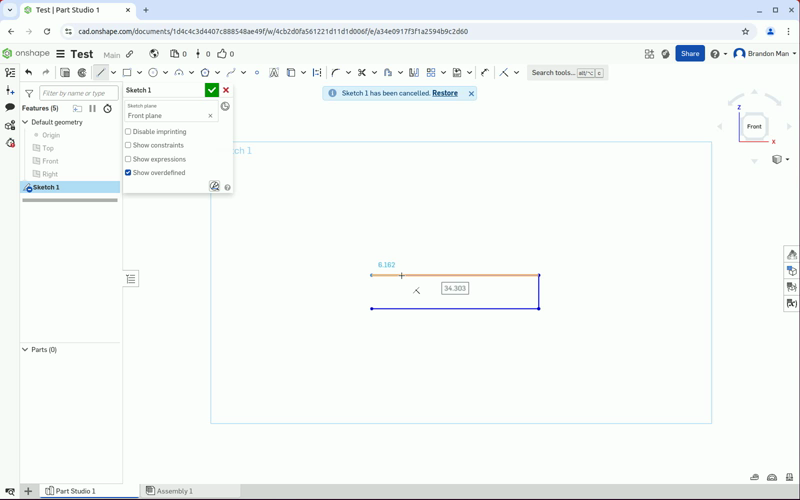
key_down(shift)
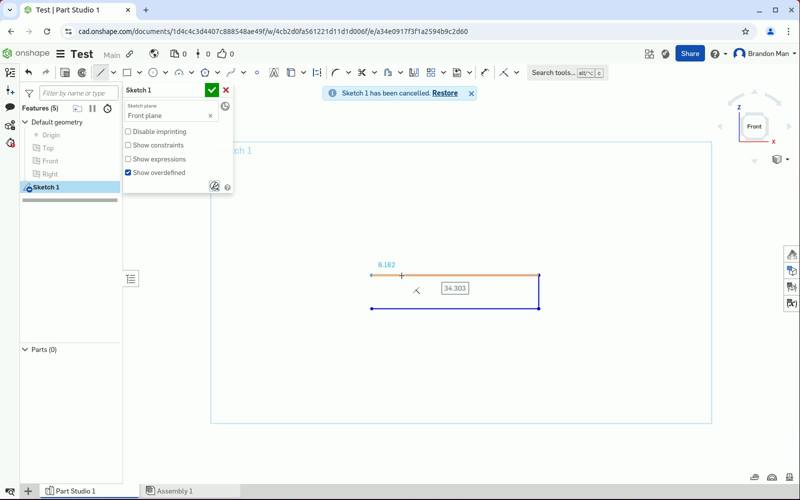
mouse_move(371, 308)
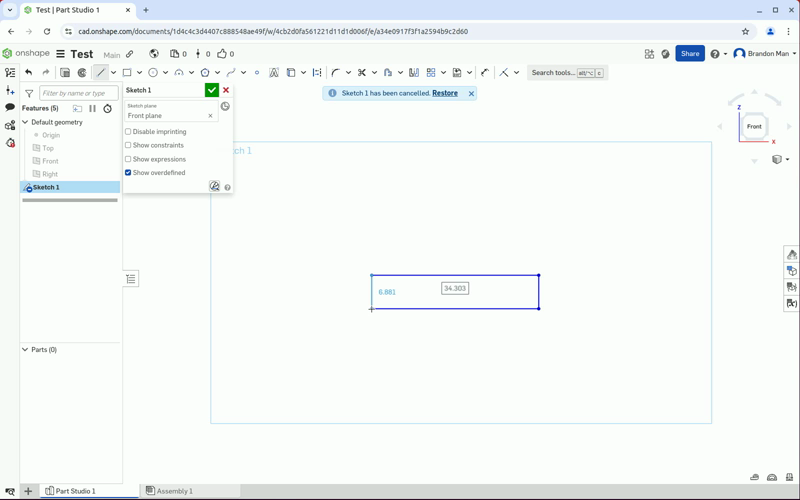
key_up(shift)
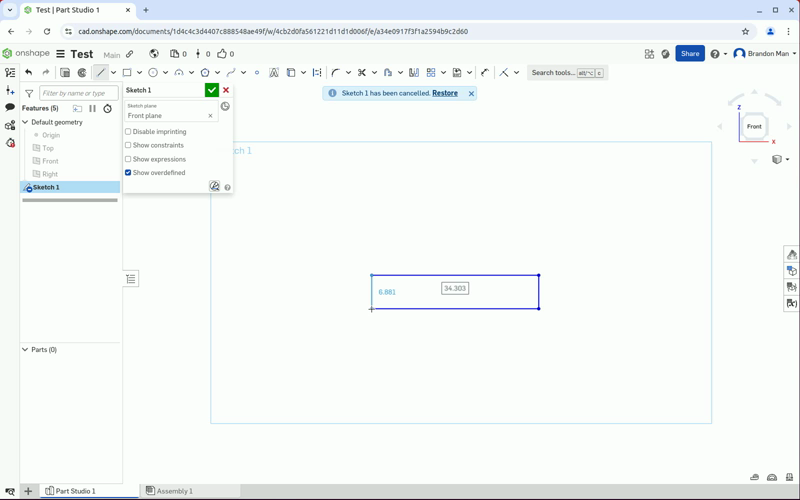
click(371, 308)
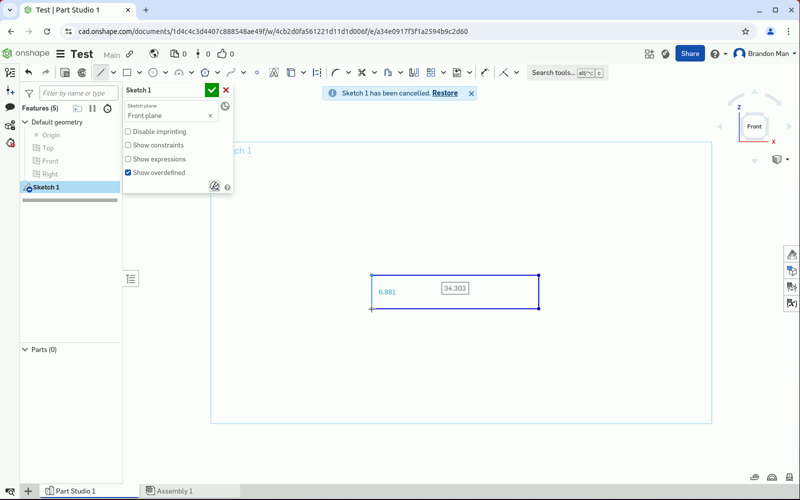
key(esc)
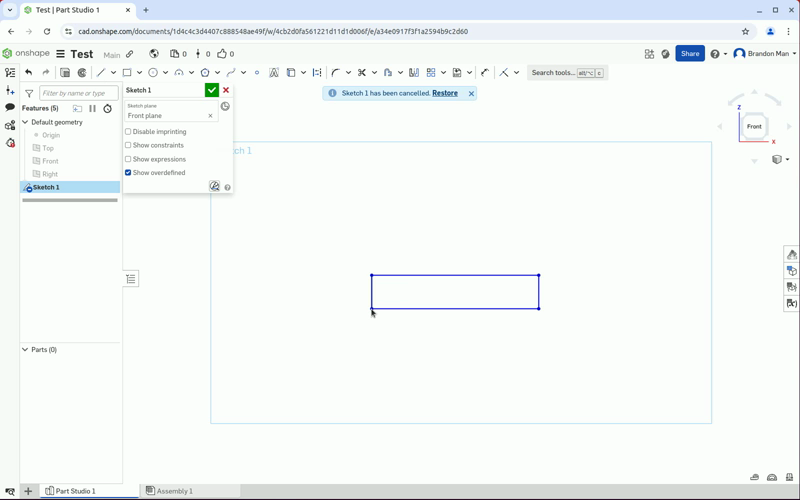
mouse_move(511, 286)
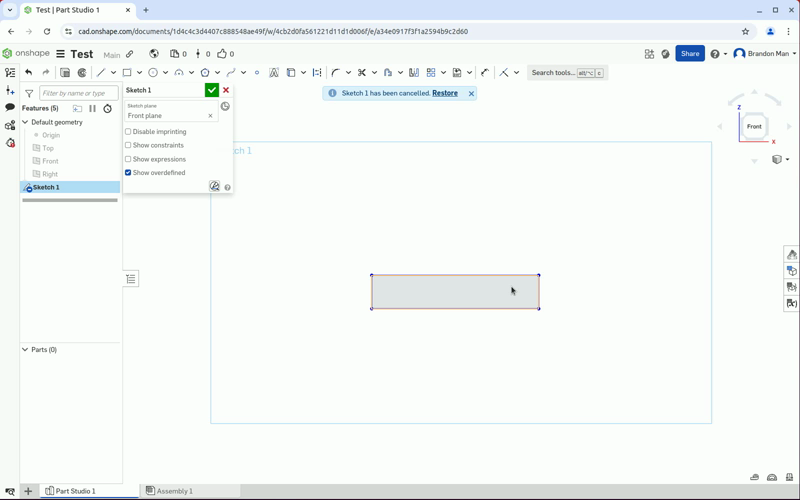
click(511, 286)
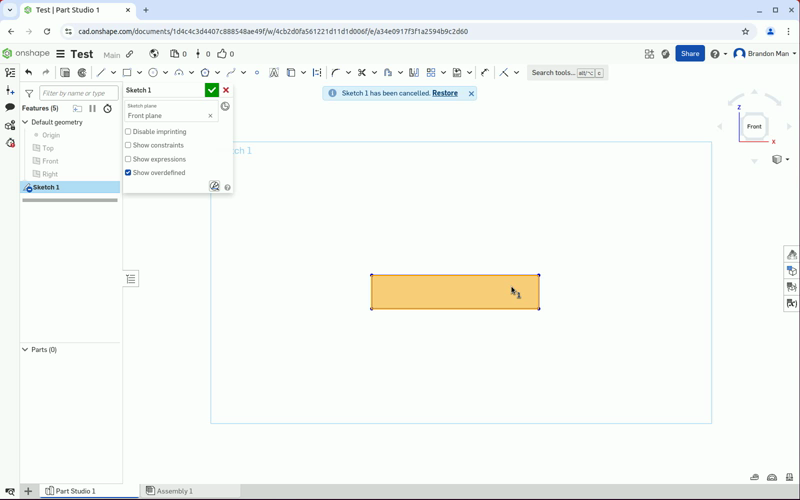
mouse_move(73, 352)
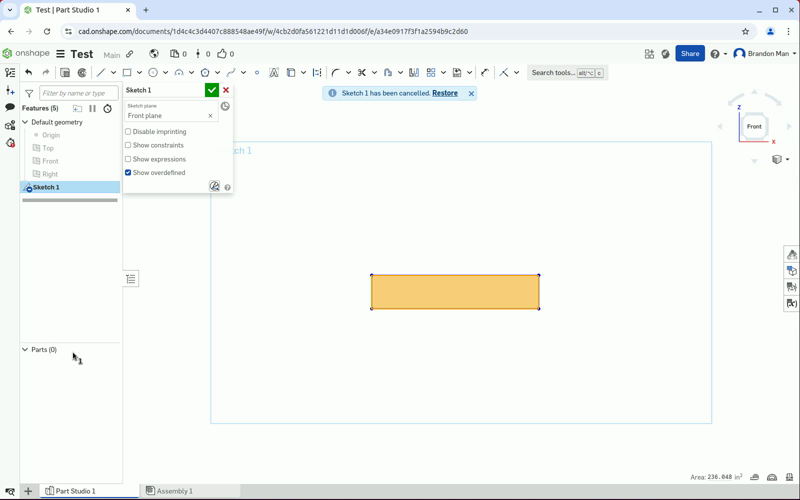
key(shift+y)
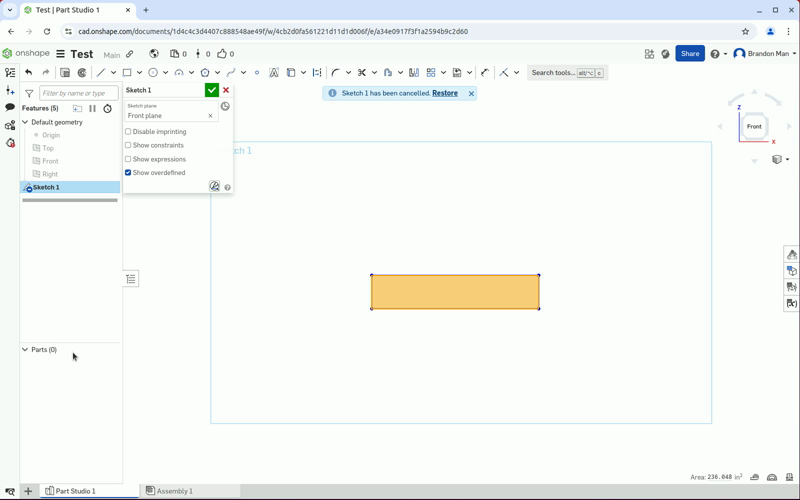
key(shift+e)
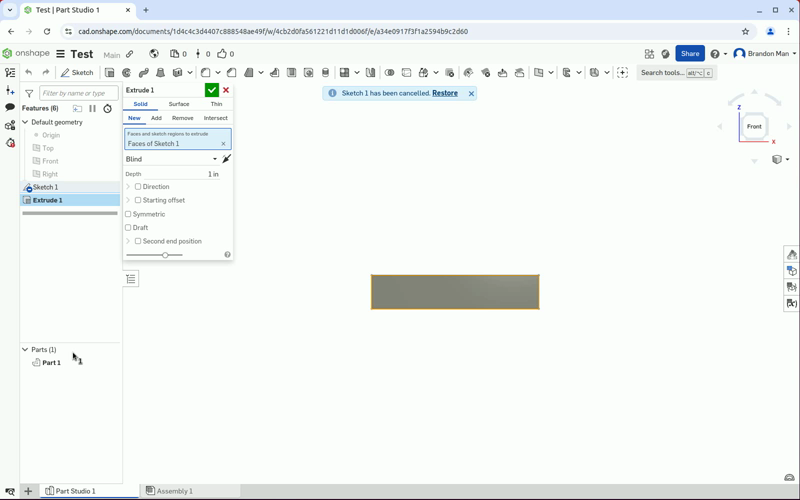
mouse_move(143, 106)
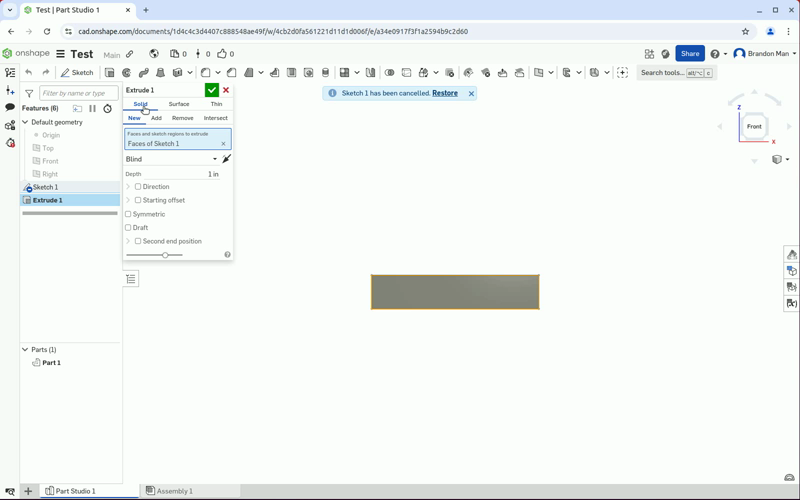
click(143, 106)
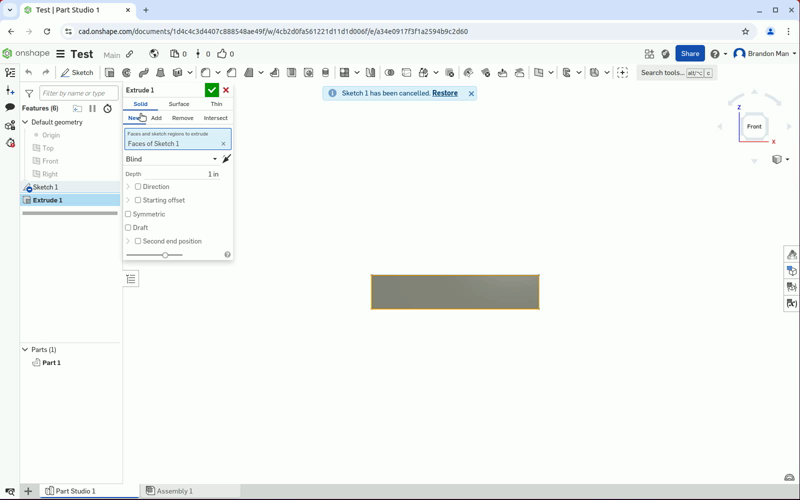
mouse_move(137, 120)
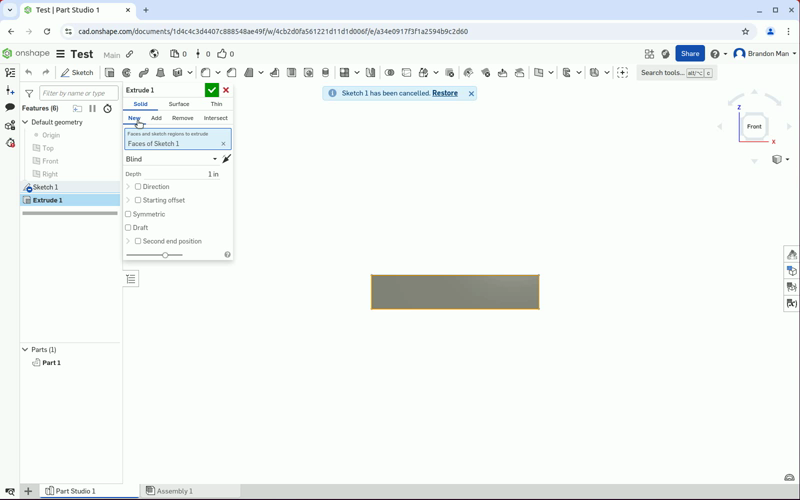
click(137, 120)
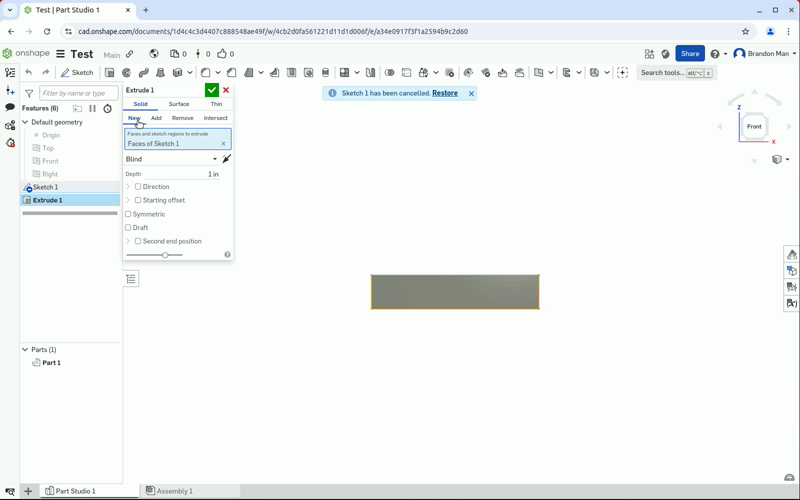
key(tab, 4)
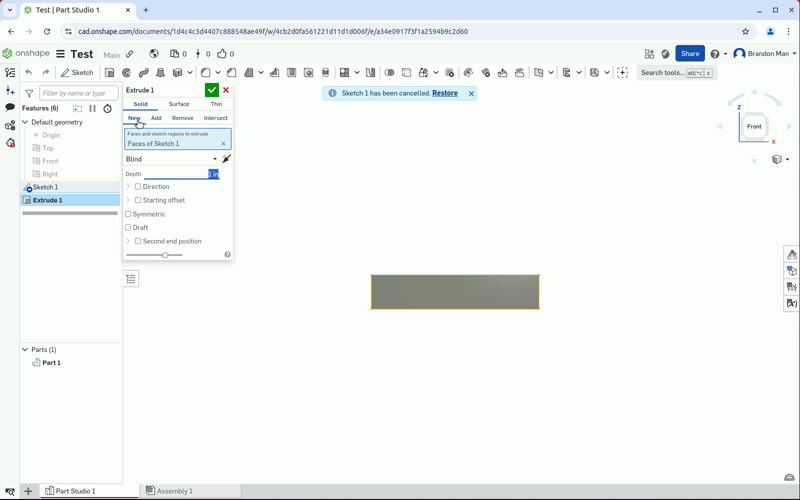
text(20.701)
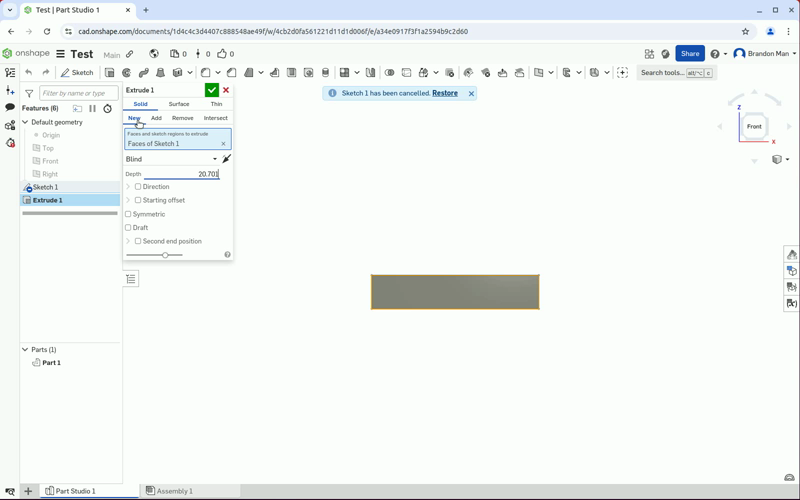
key(enter)
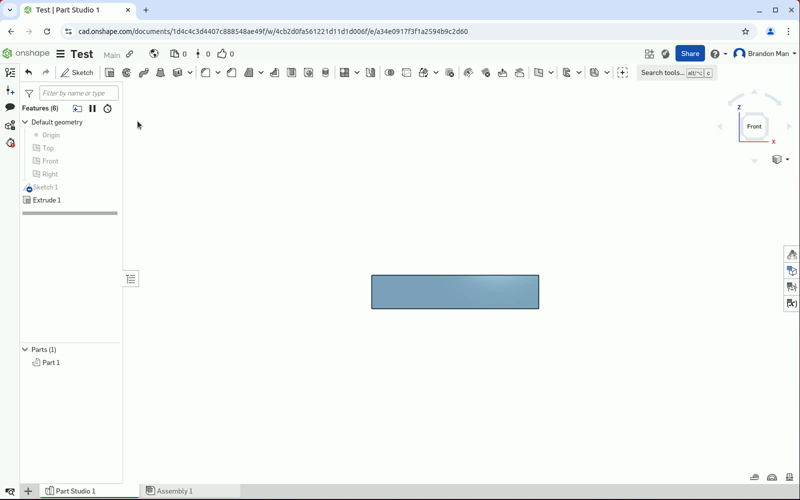
key(shift+h)
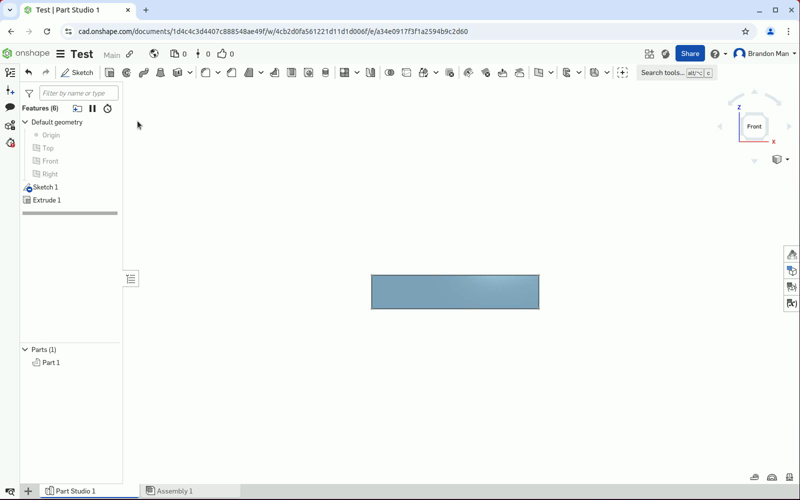
key(shift+h)
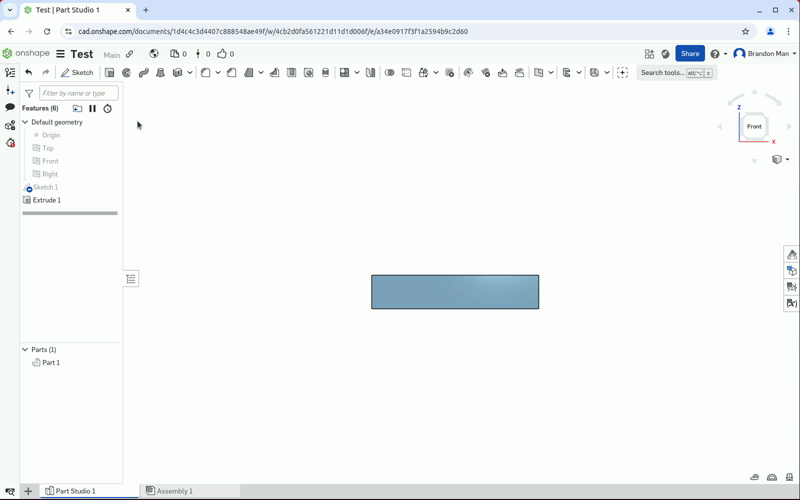
mouse_move(73, 189)
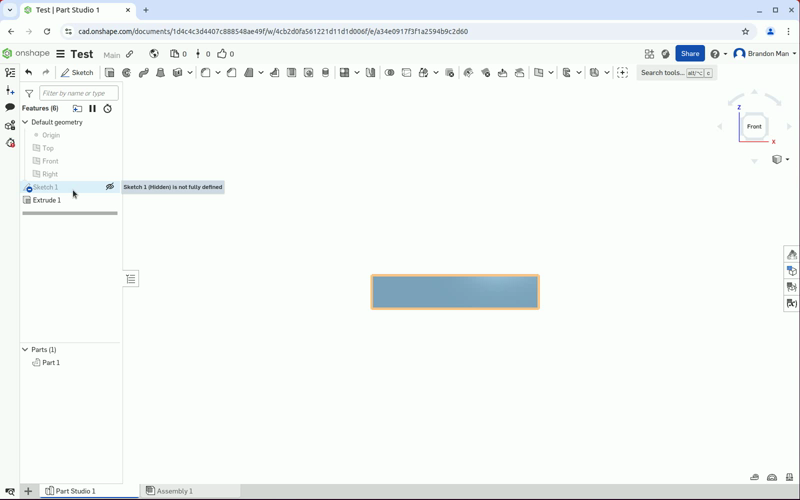
click(73, 189)
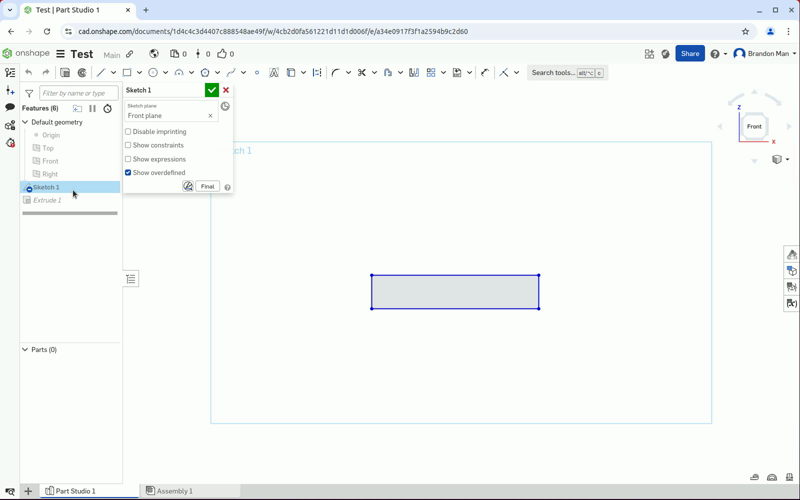
mouse_move(229, 92)
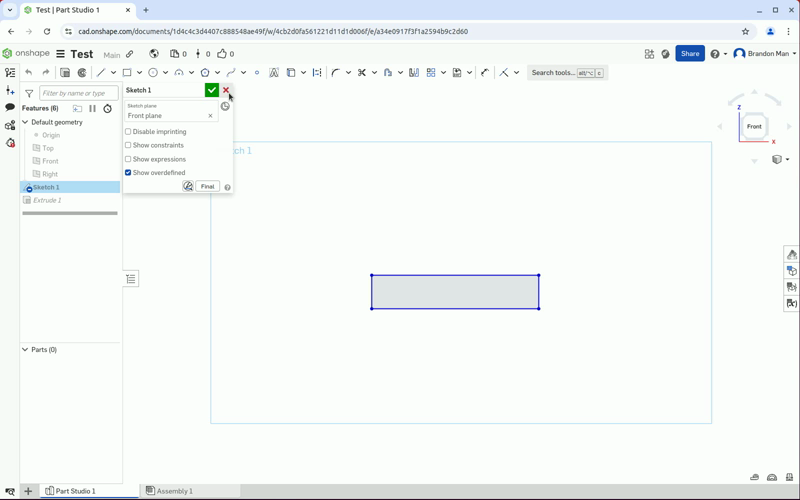
click(229, 92)
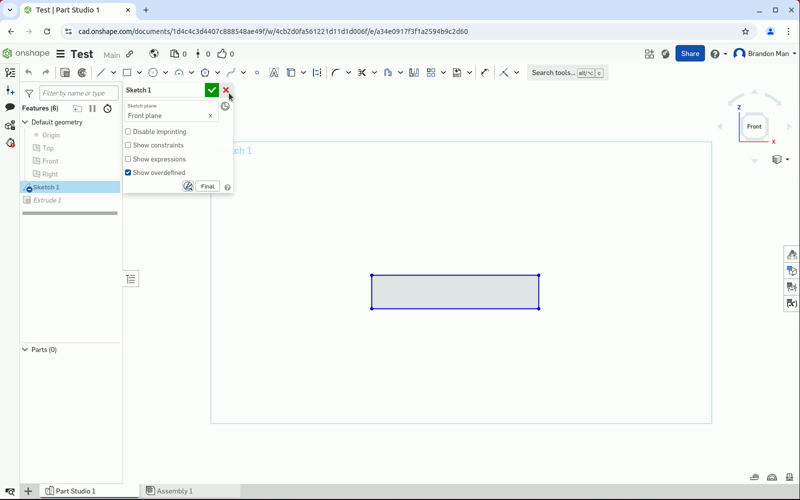
key(shift+s)
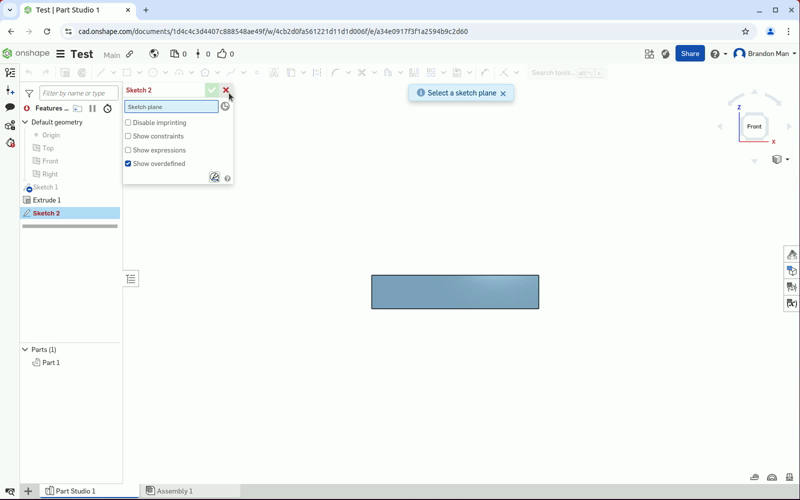
mouse_move(73, 163)
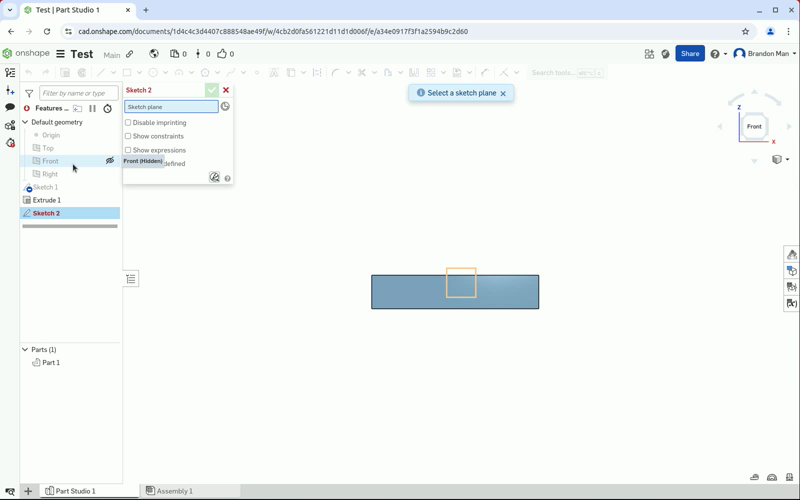
click(73, 163)
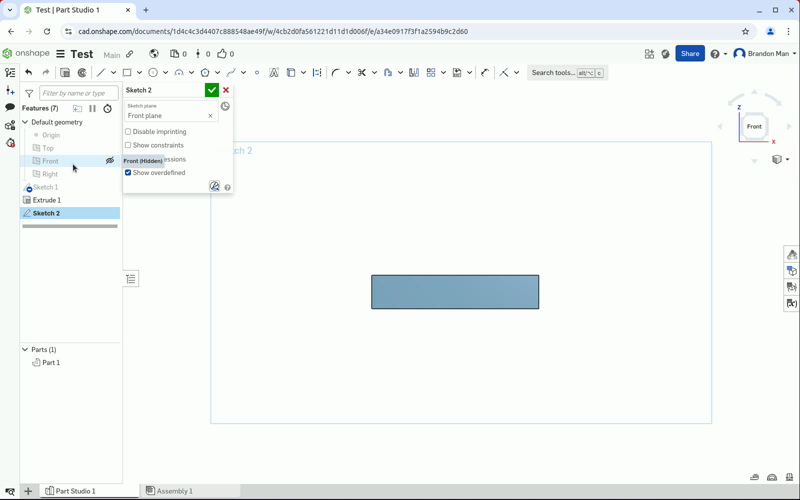
mouse_move(73, 352)
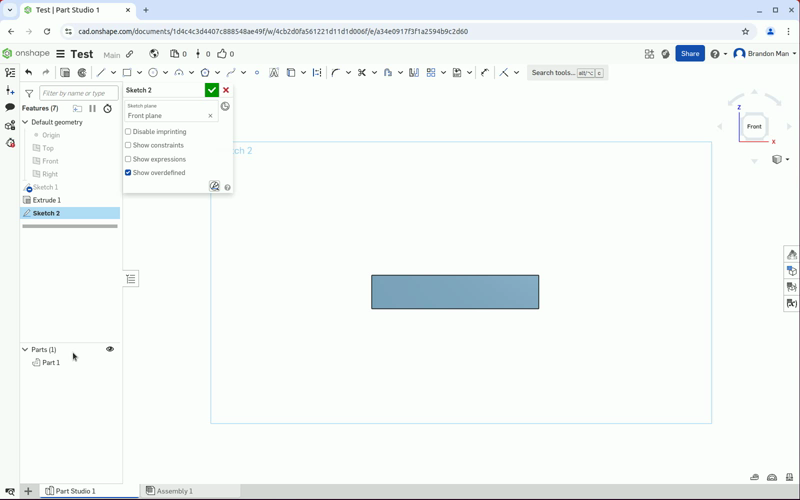
key(y)
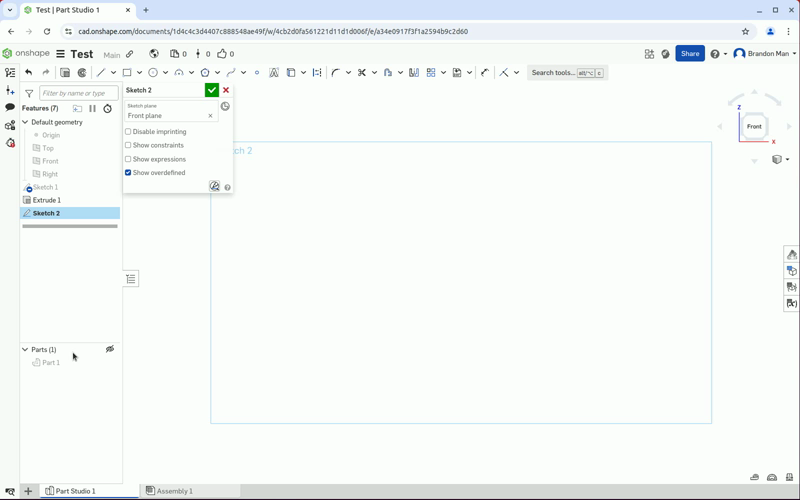
key(a)
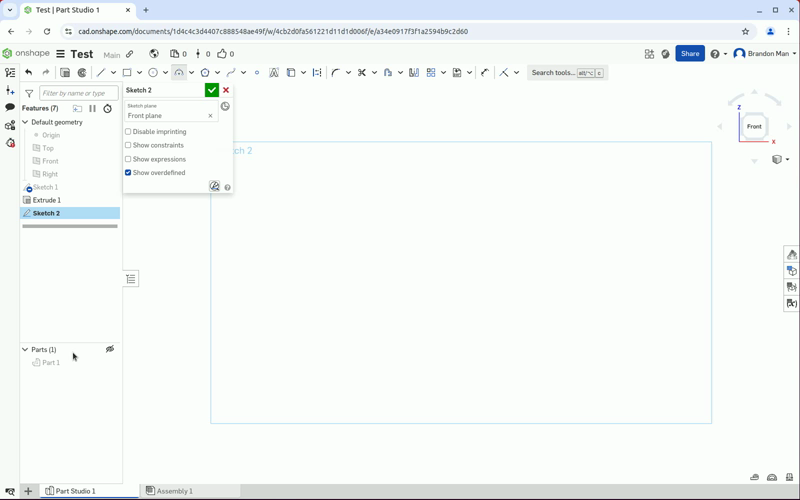
key_down(shift)
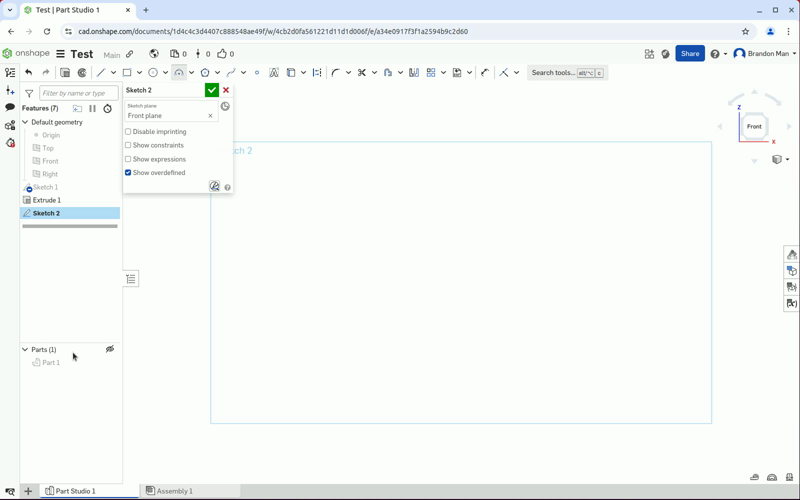
mouse_move(539, 308)
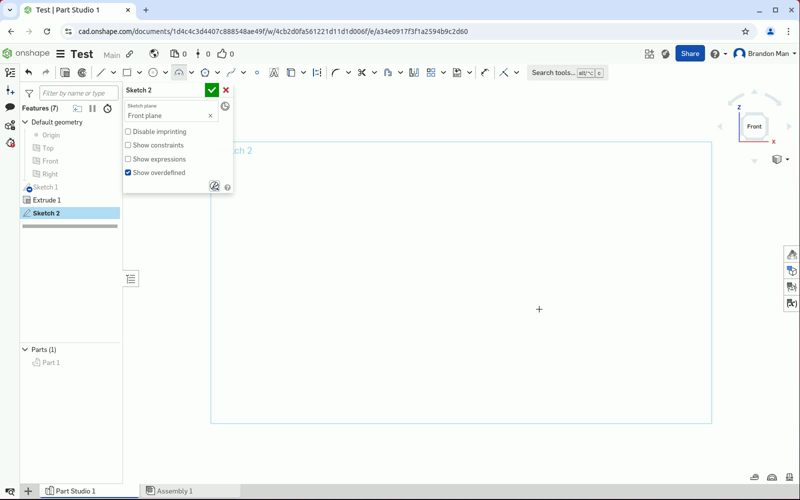
click(539, 308)
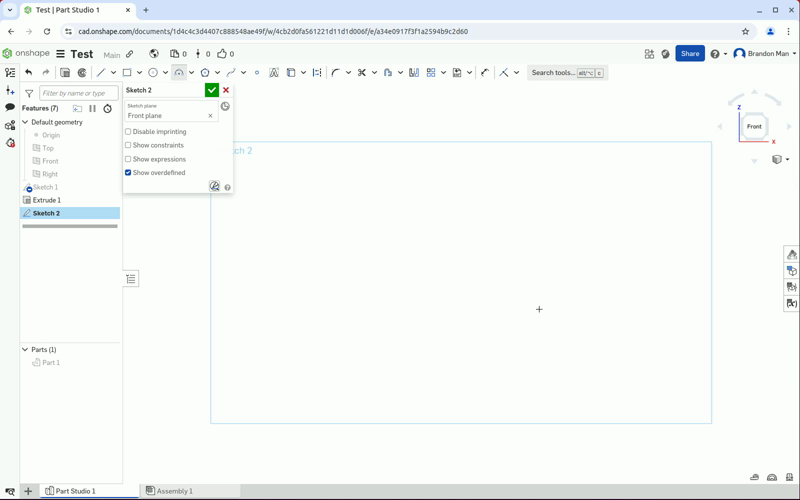
key_up(shift)
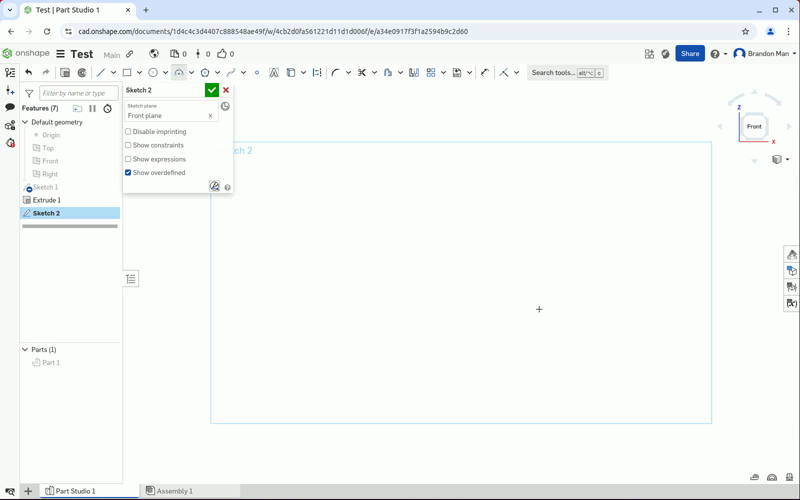
key_down(shift)
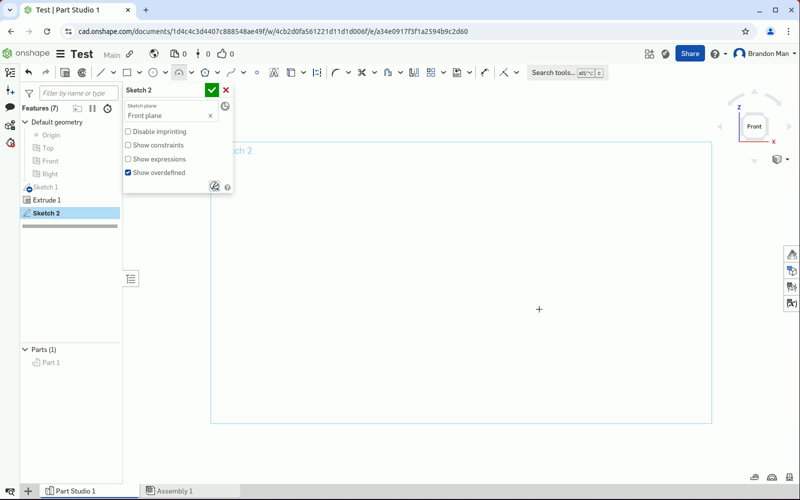
mouse_move(573, 273)
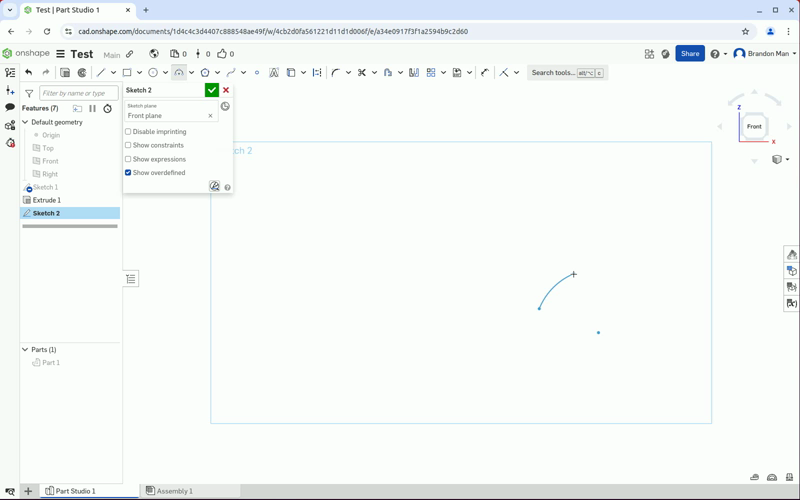
click(573, 273)
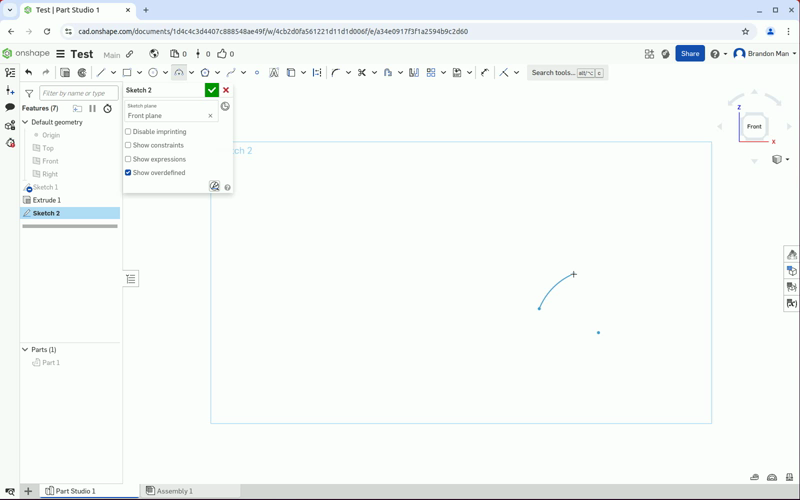
mouse_move(564, 298)
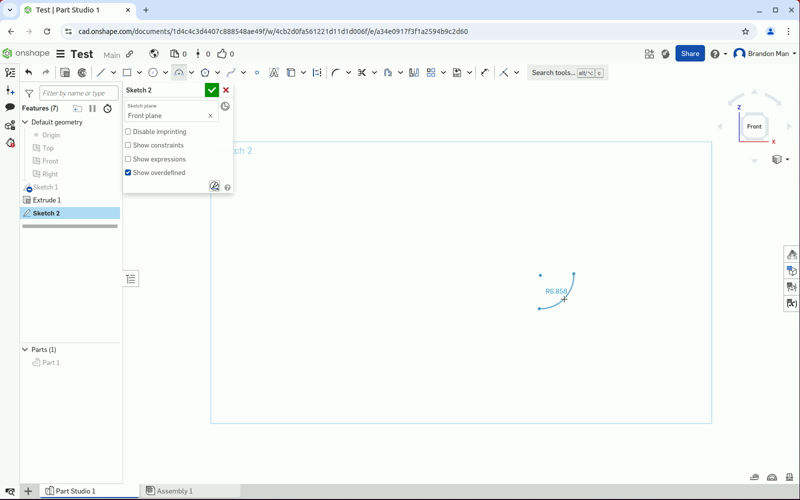
click(564, 298)
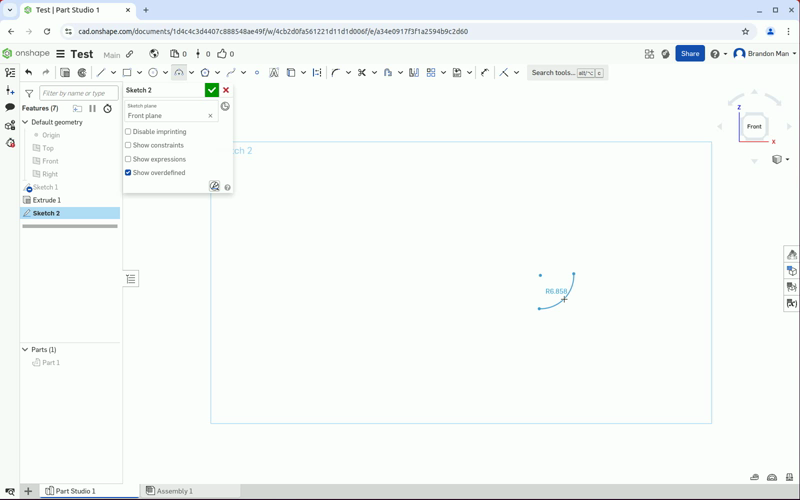
key_up(shift)
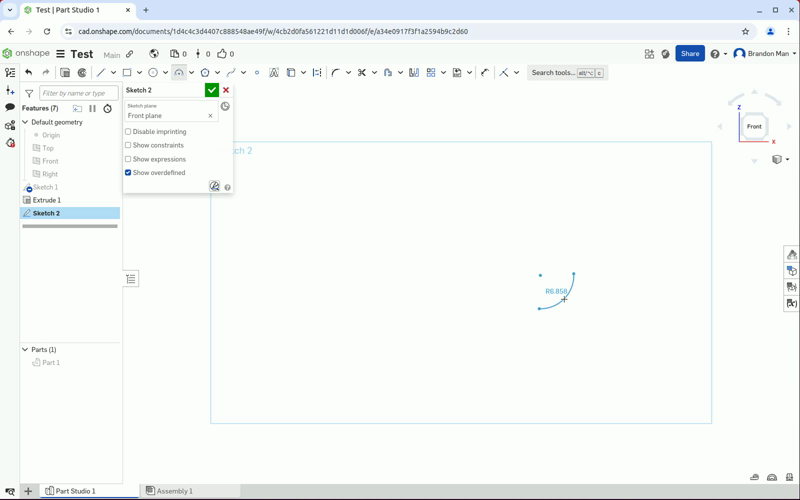
key(esc)
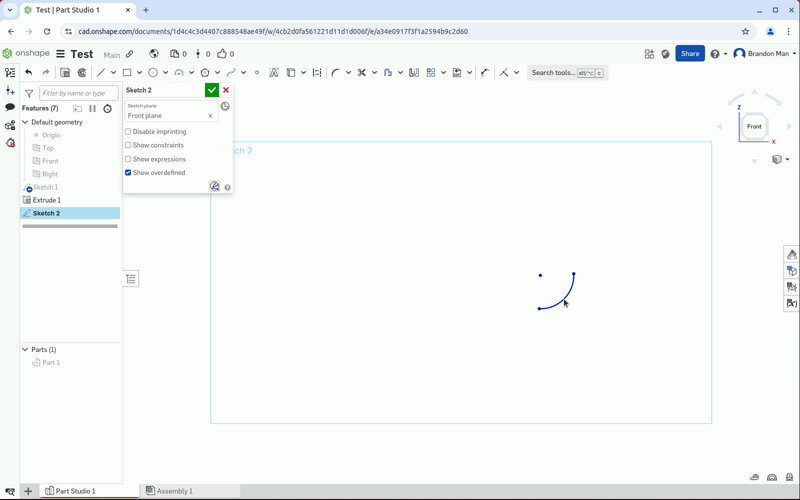
key(l)
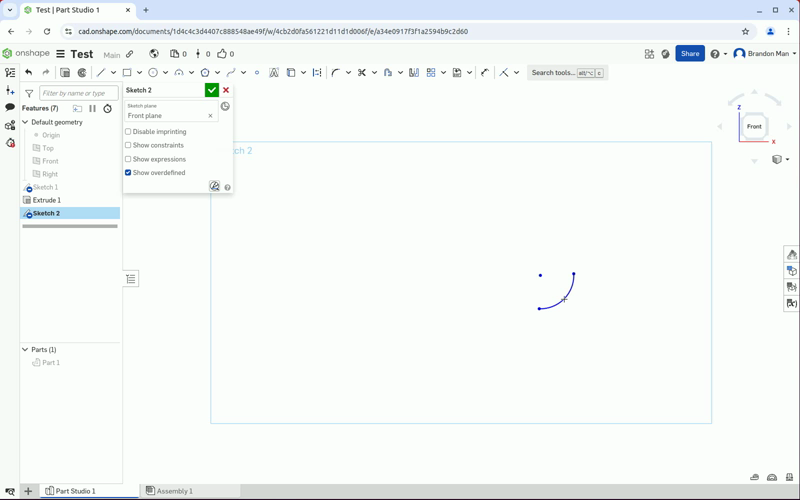
mouse_move(573, 273)
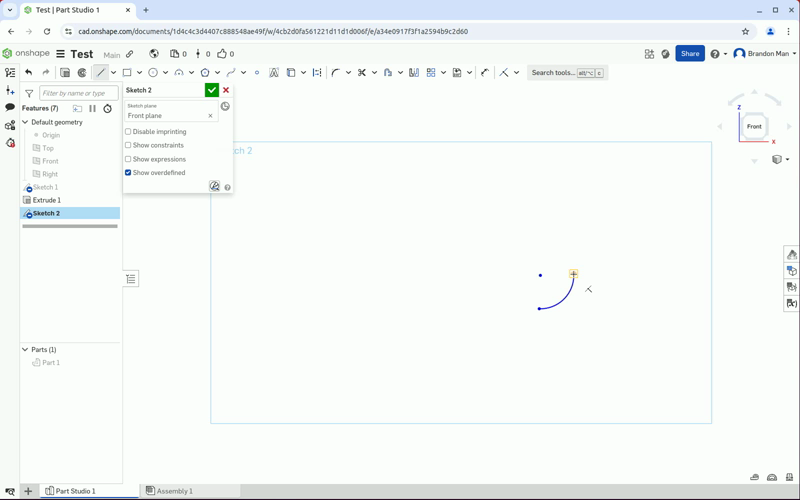
click(573, 273)
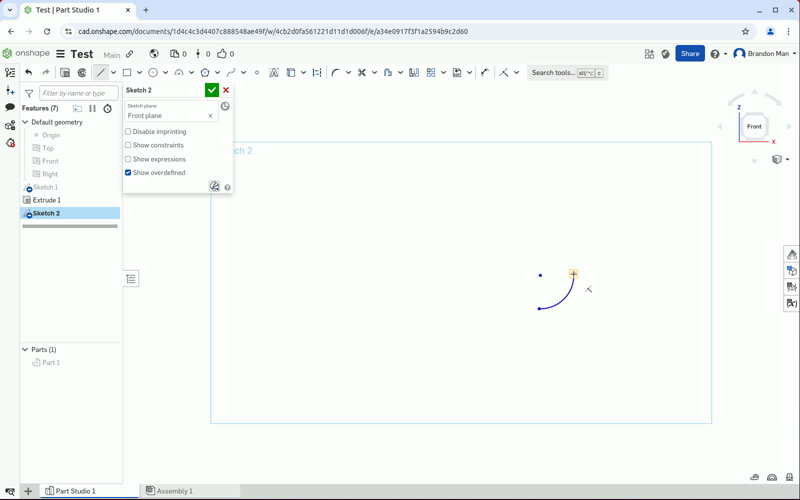
key_down(shift)
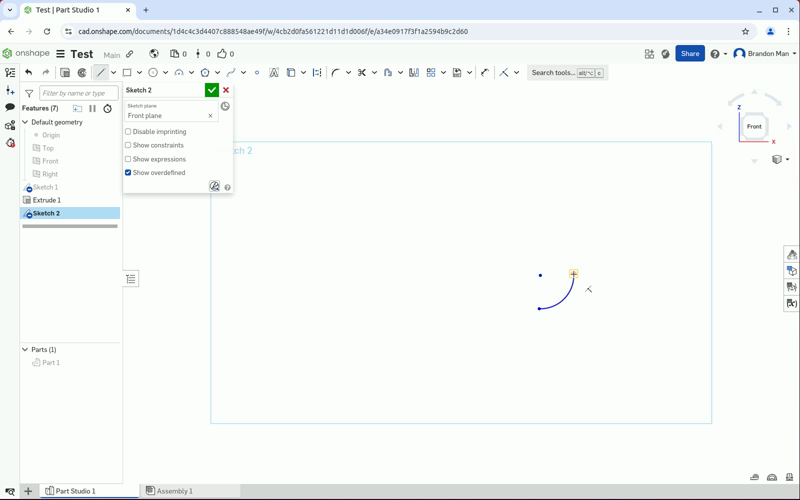
mouse_move(589, 273)
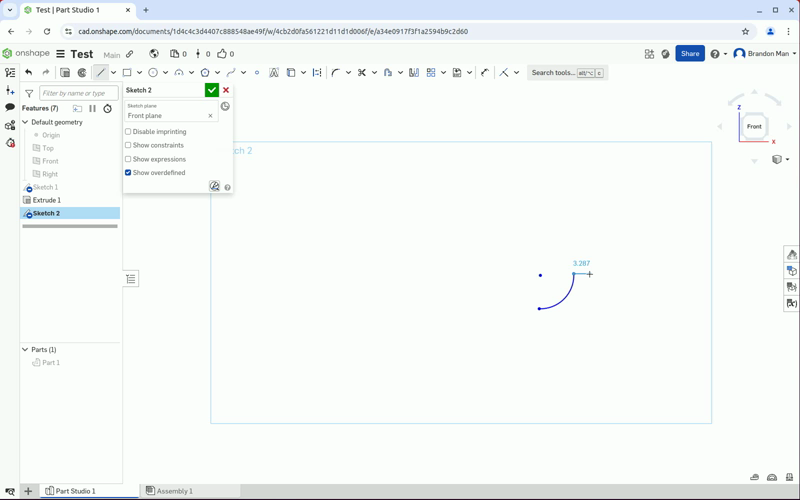
mouse_move(539, 273)
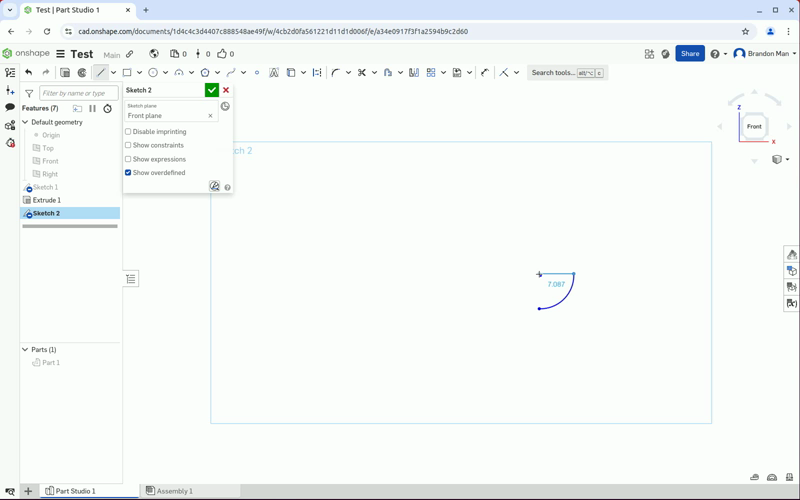
click(539, 273)
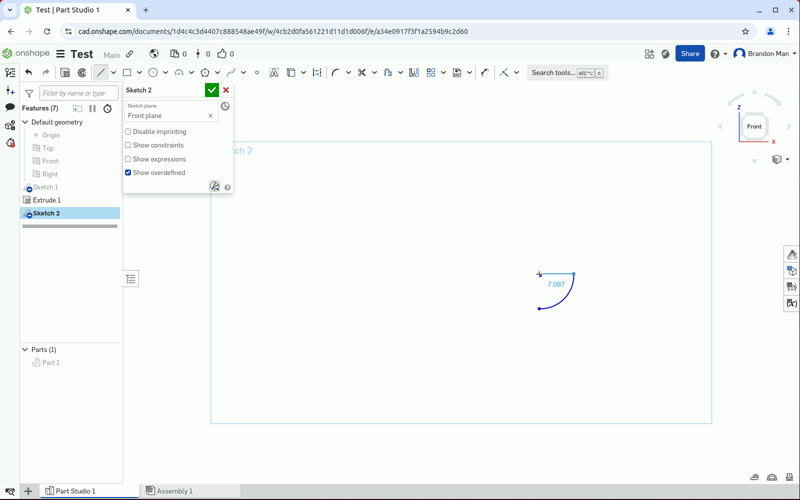
key_up(shift)
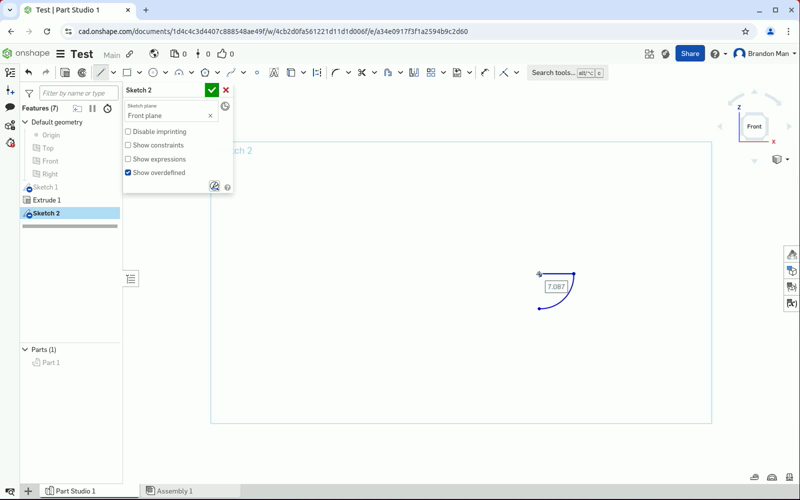
mouse_move(569, 273)
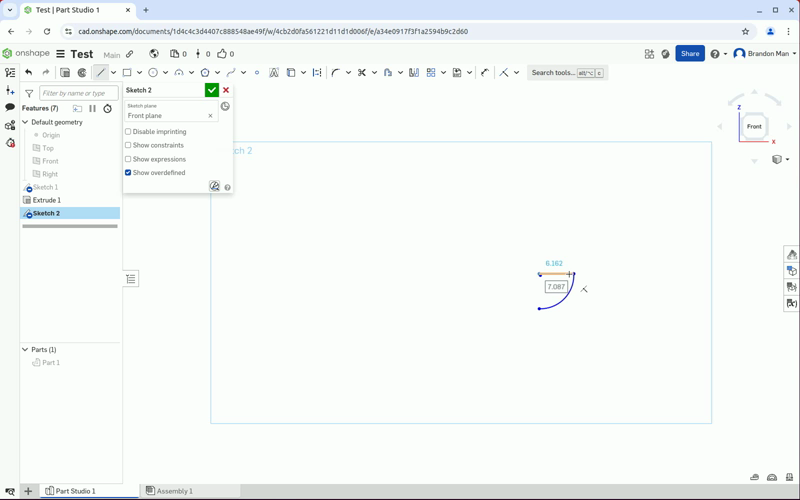
key_down(shift)
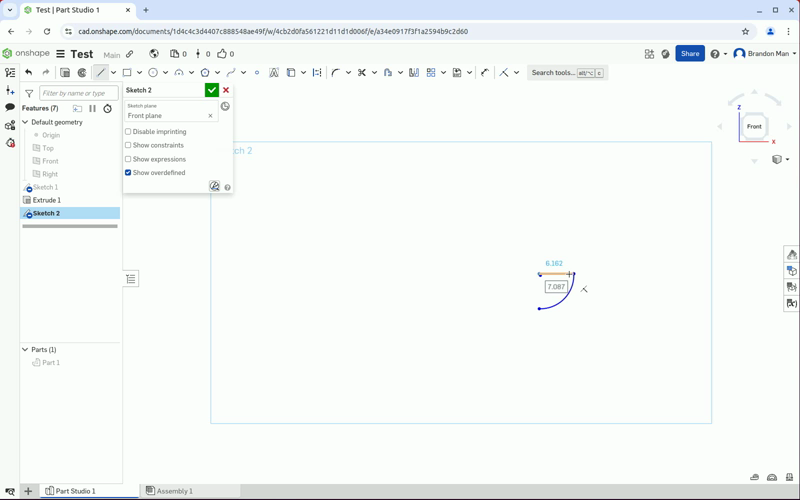
mouse_move(539, 308)
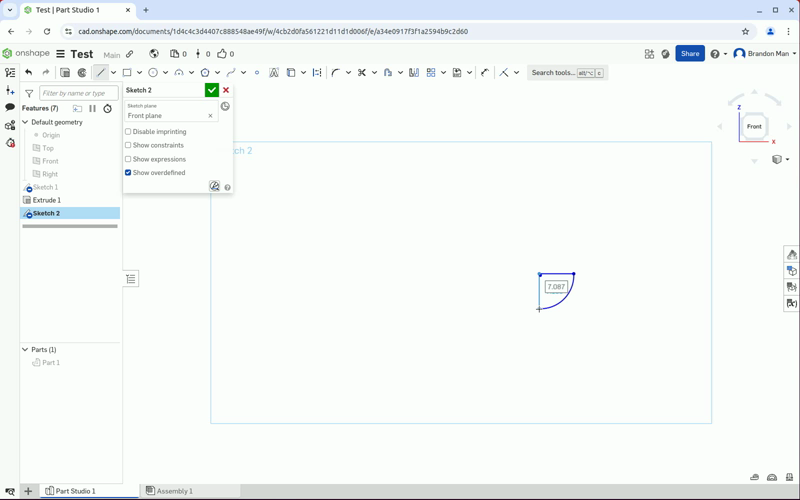
key_up(shift)
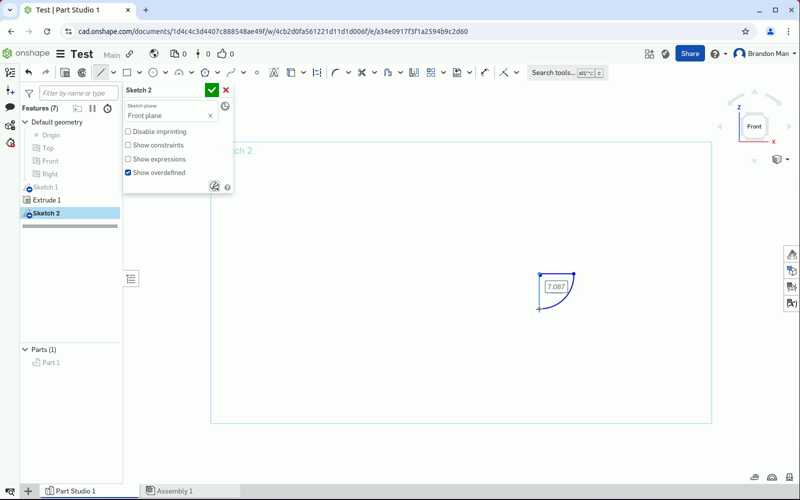
click(539, 308)
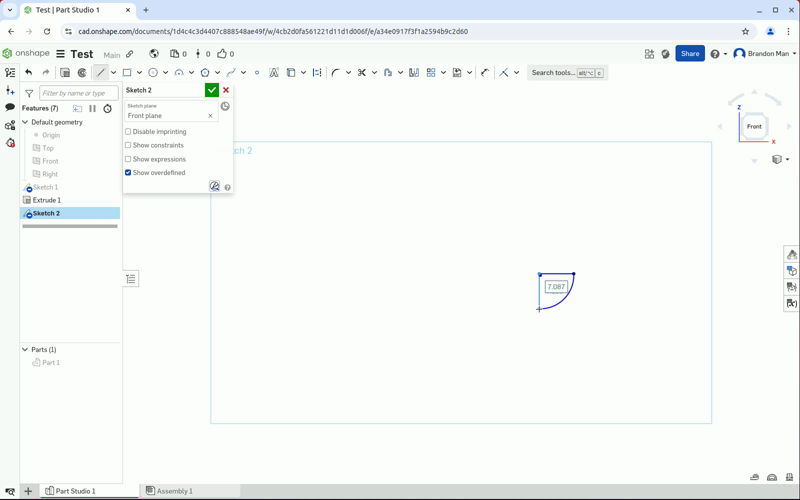
key(esc)
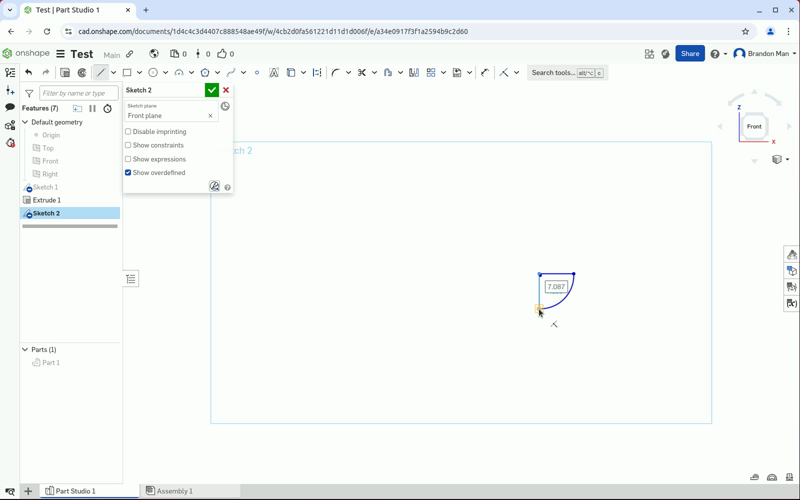
mouse_move(542, 287)
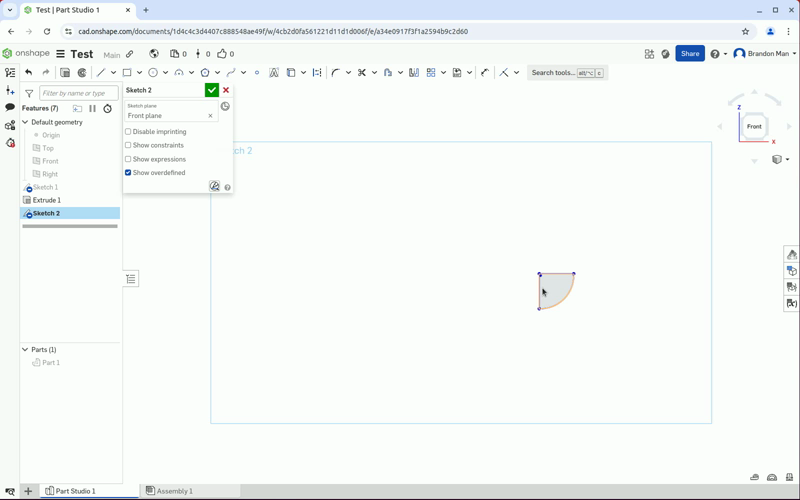
scroll(6)
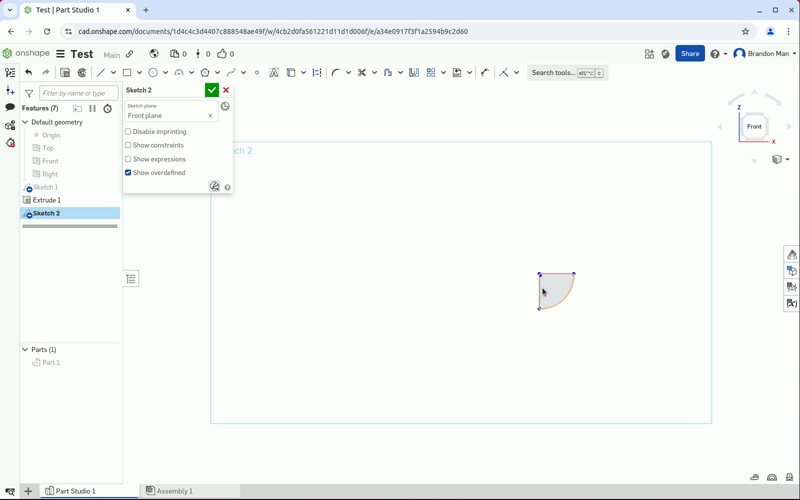
scroll(6)
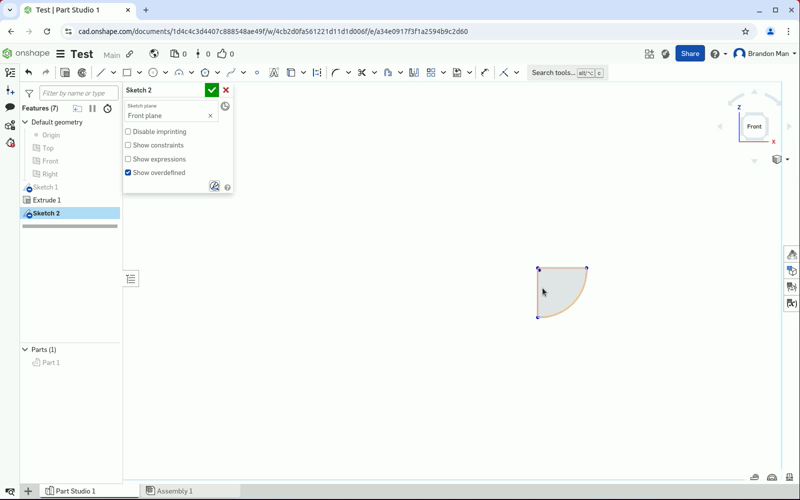
scroll(6)
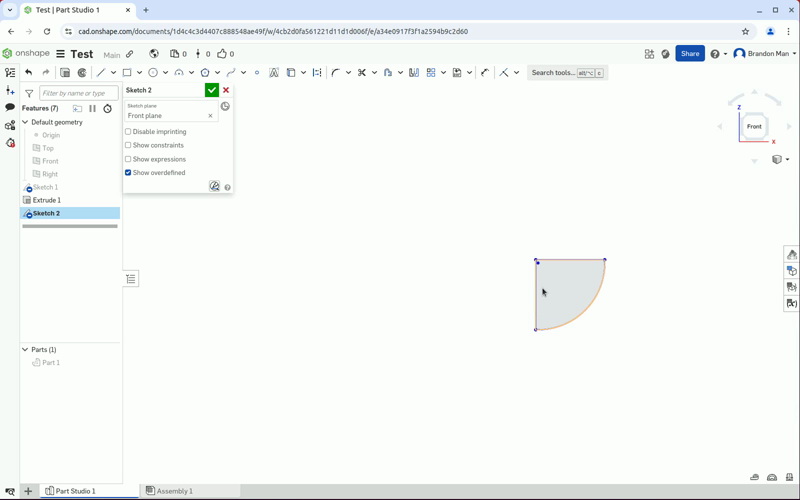
scroll(6)
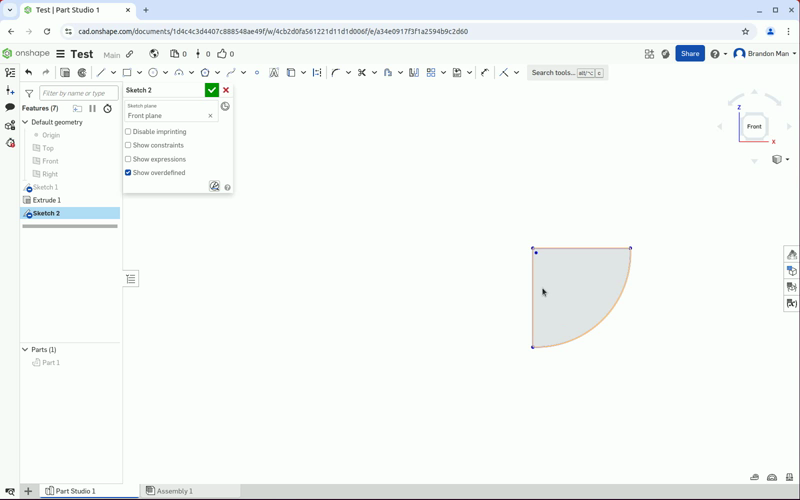
scroll(6)
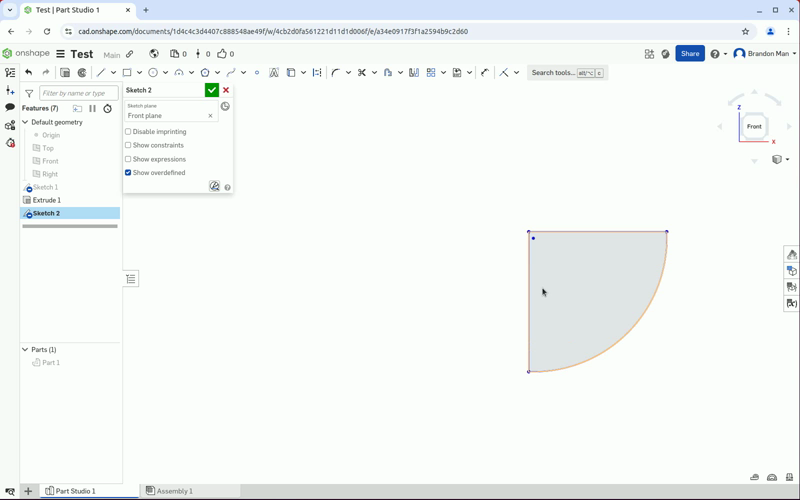
scroll(6)
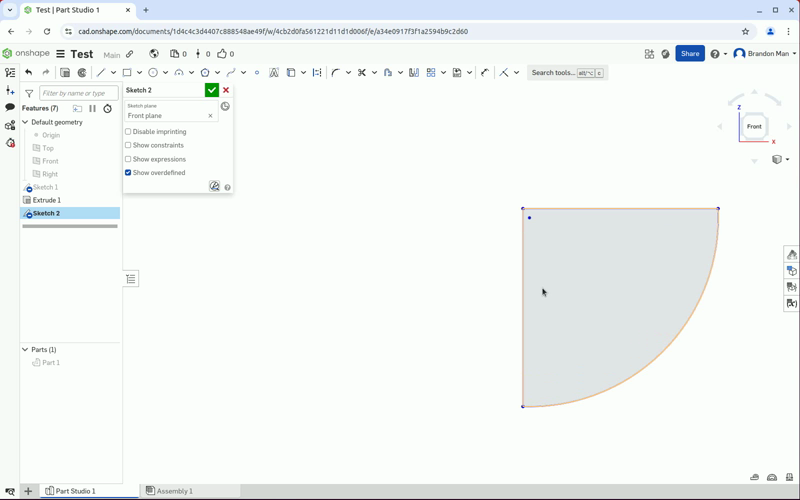
scroll(6)
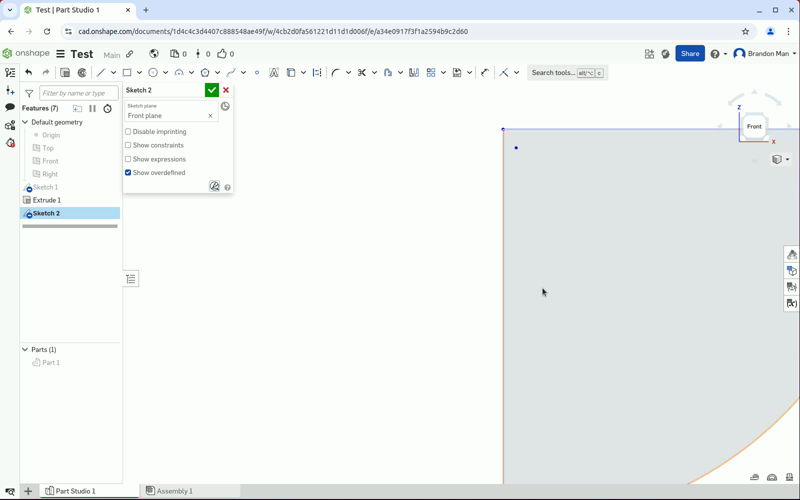
click(542, 287)
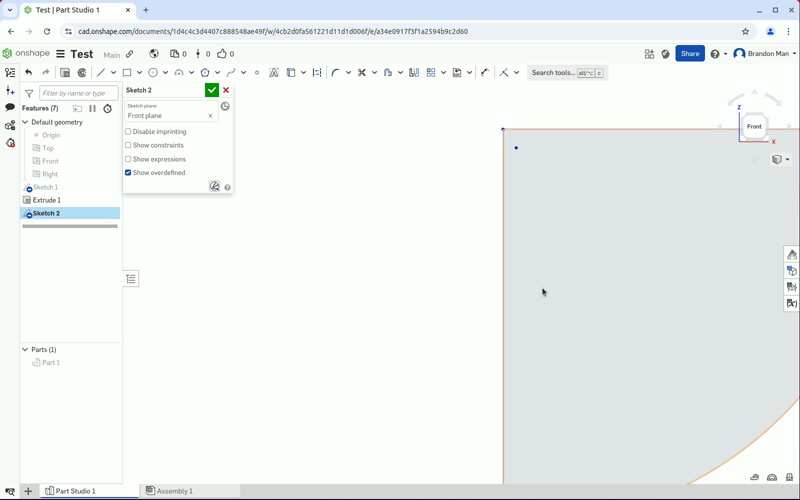
scroll(-6)
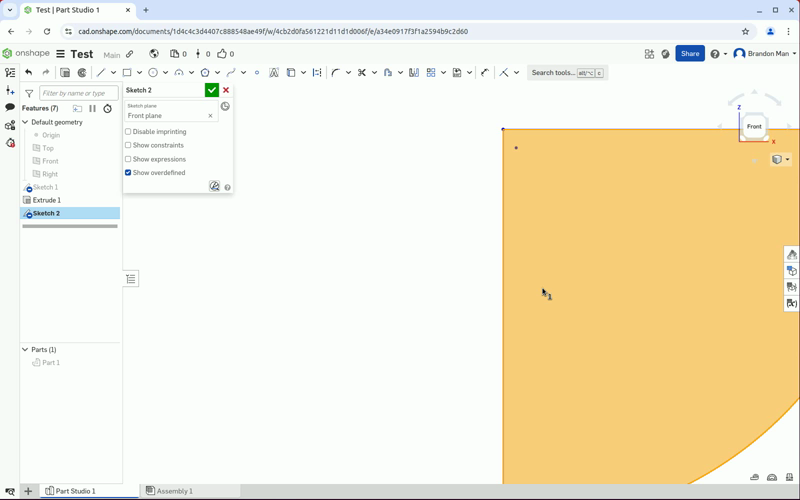
scroll(-6)
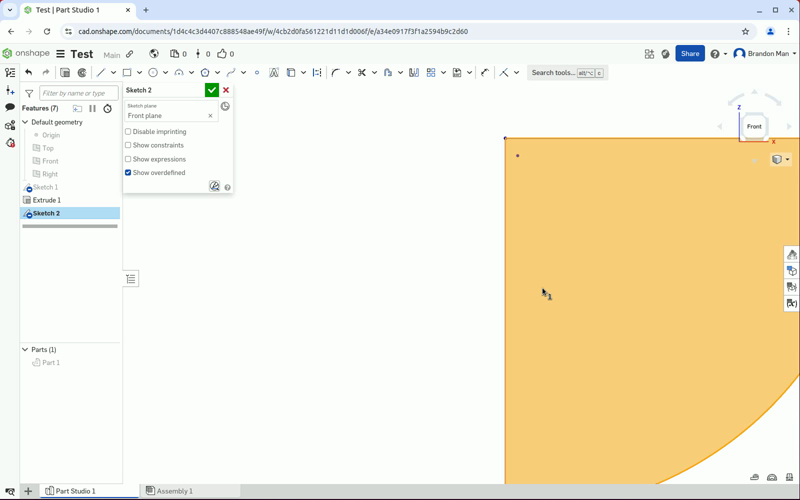
scroll(-6)
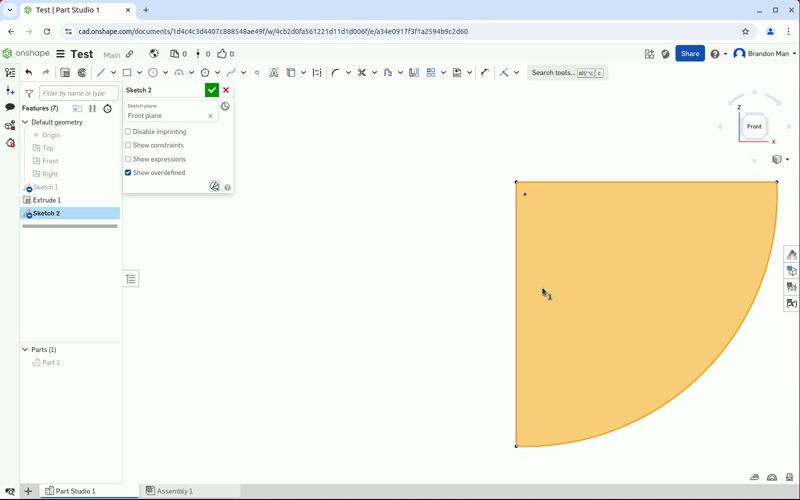
scroll(-6)
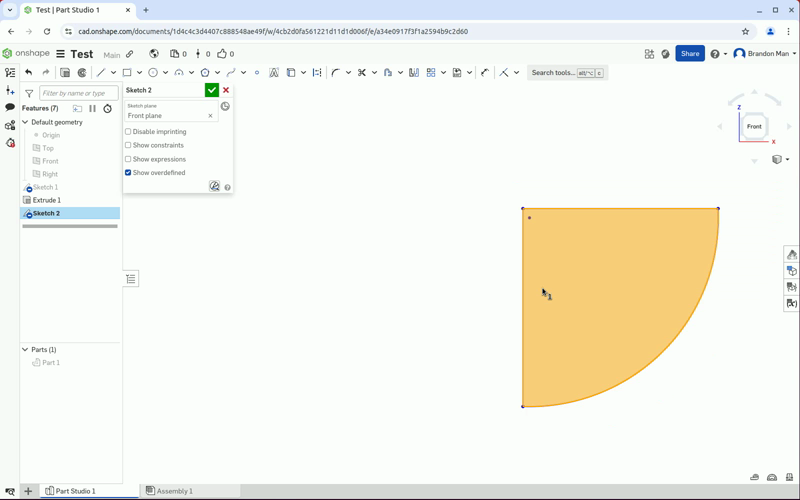
scroll(-6)
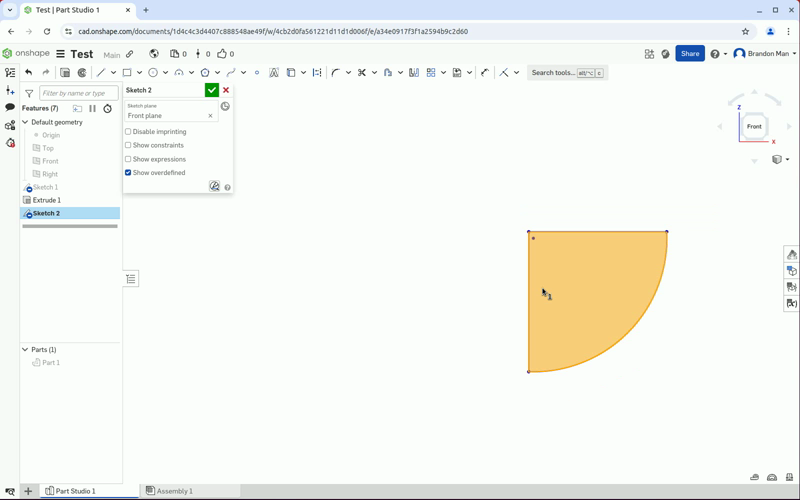
scroll(-6)
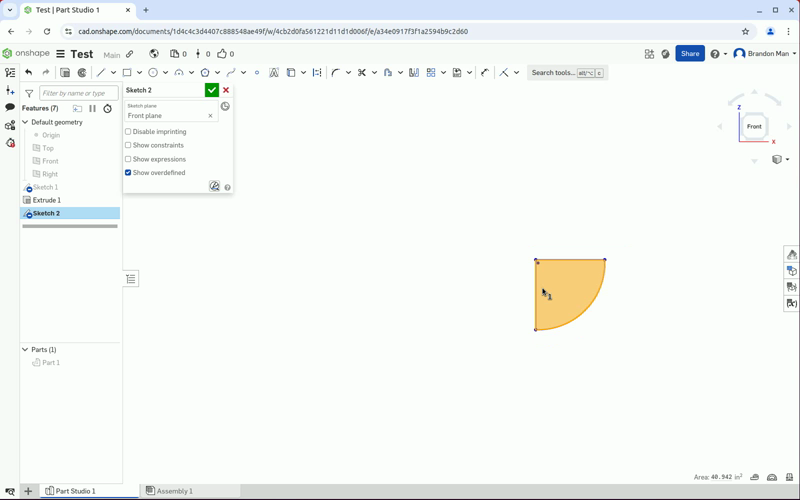
scroll(-6)
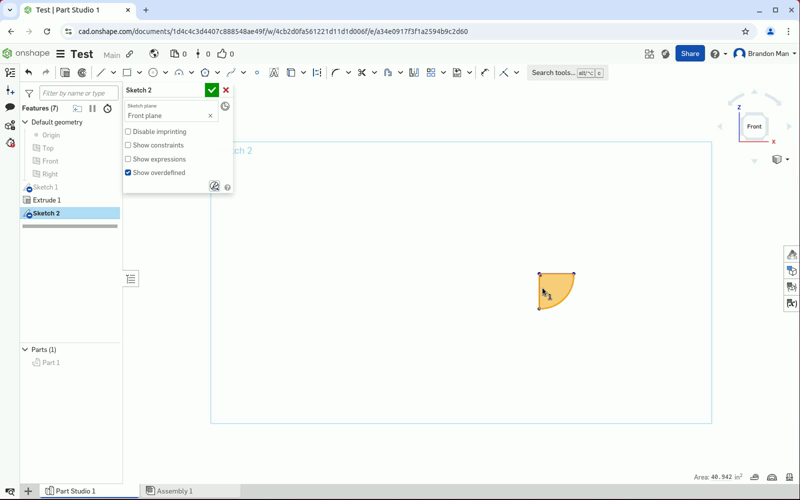
mouse_move(73, 352)
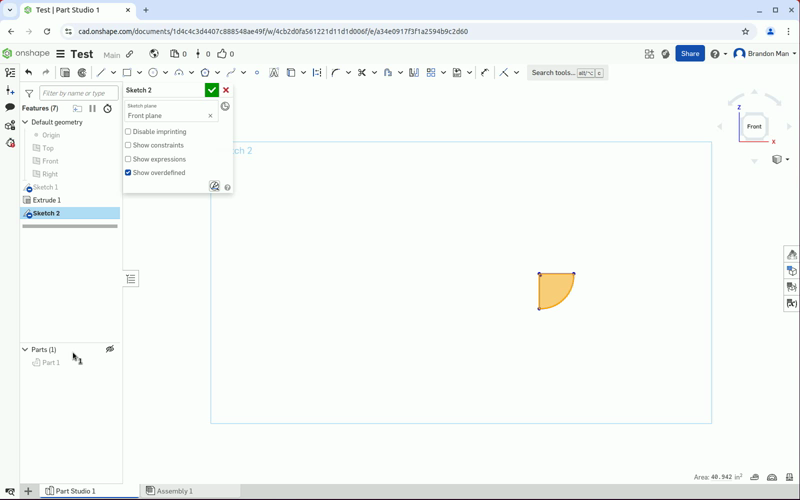
key(shift+y)
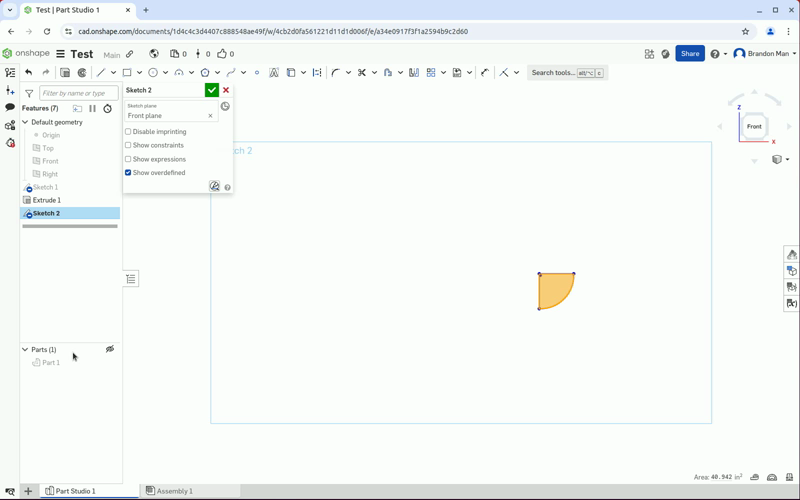
key(shift+e)
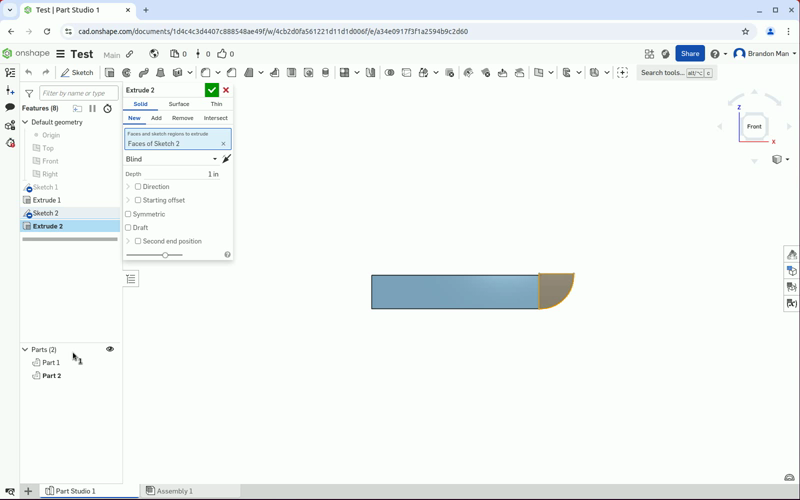
mouse_move(143, 106)
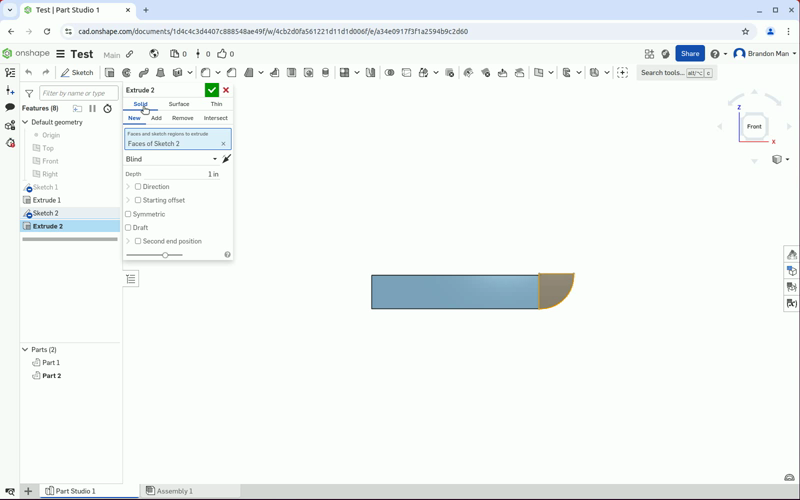
click(143, 106)
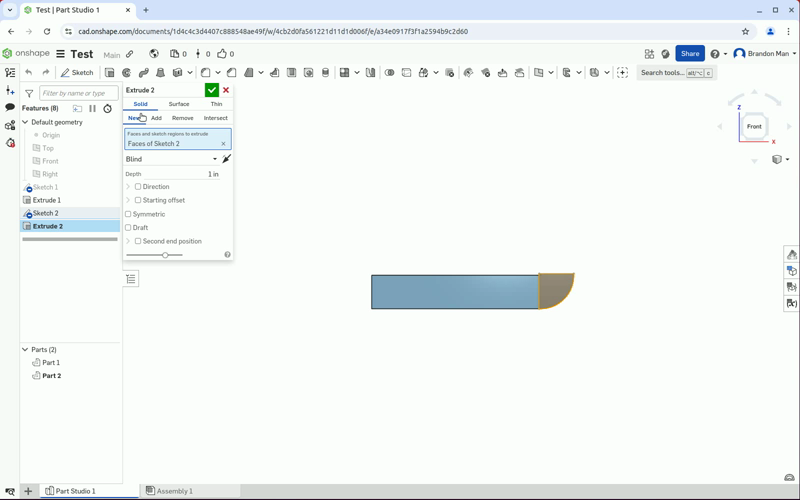
mouse_move(137, 120)
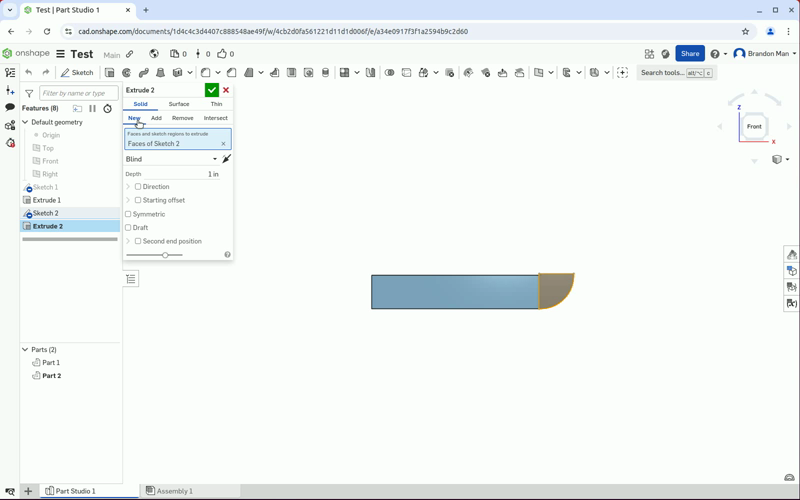
click(137, 120)
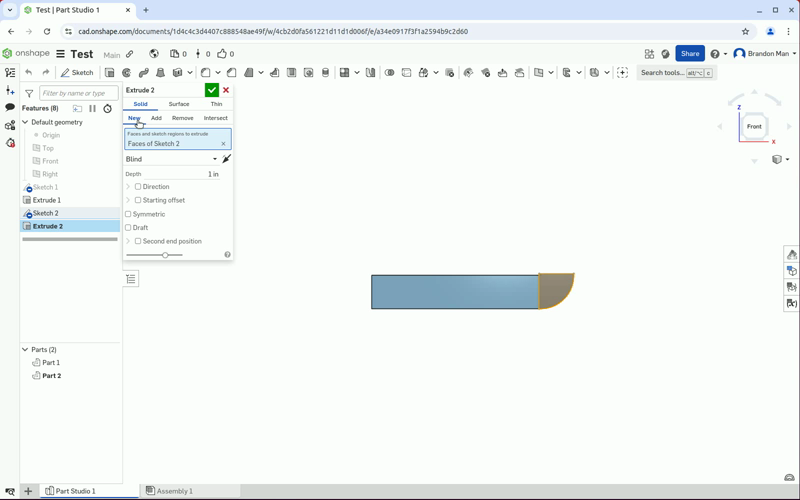
key(tab, 4)
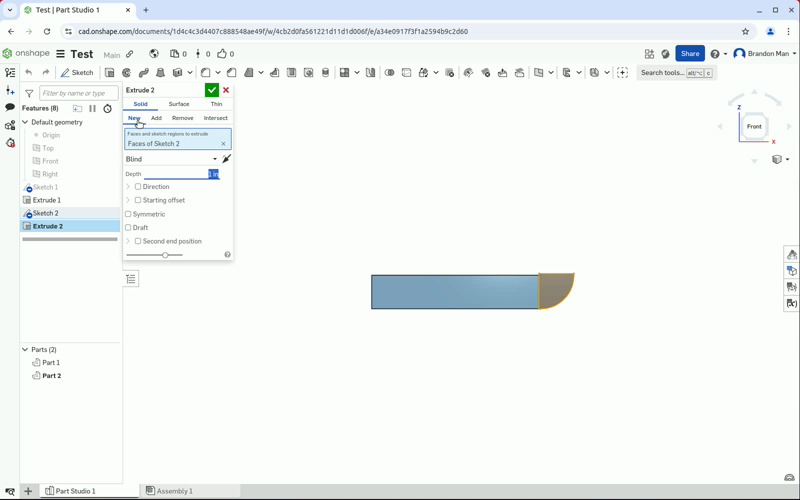
text(20.701)
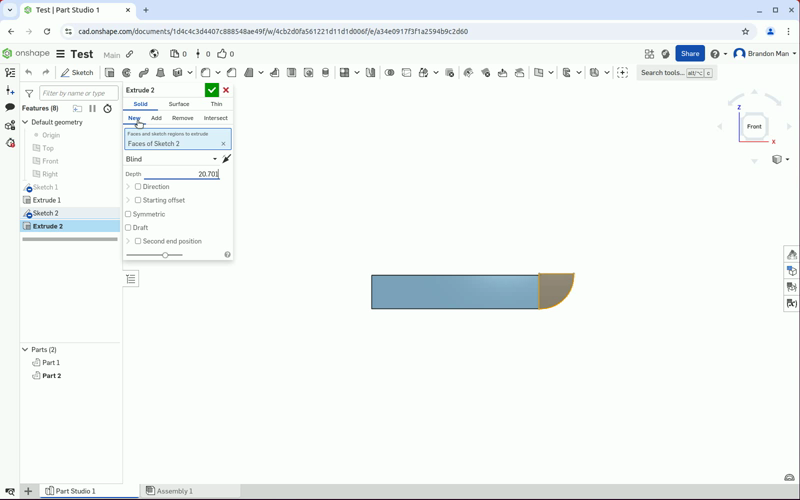
key(enter)
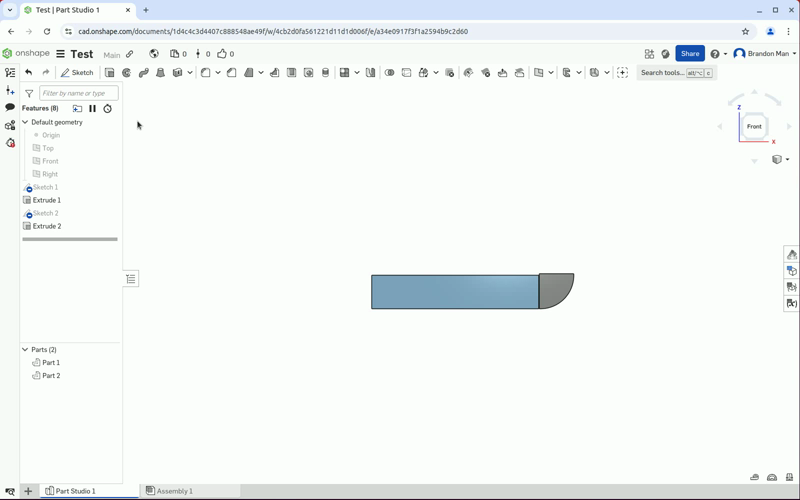
key(shift+h)
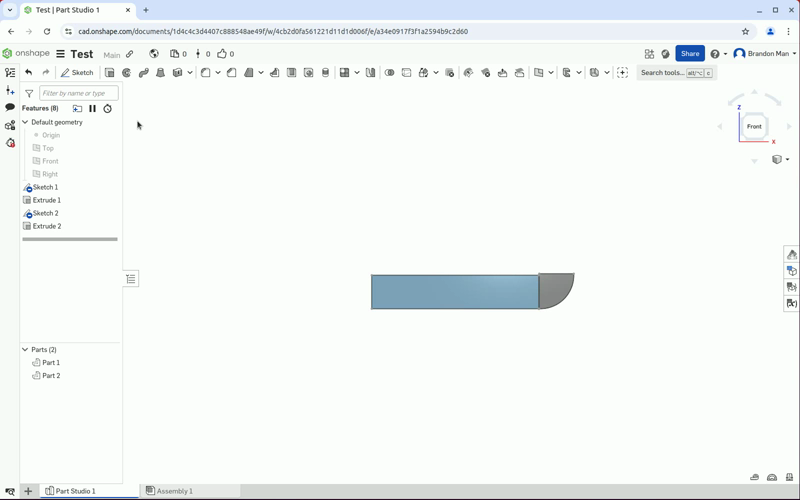
key(shift+h)
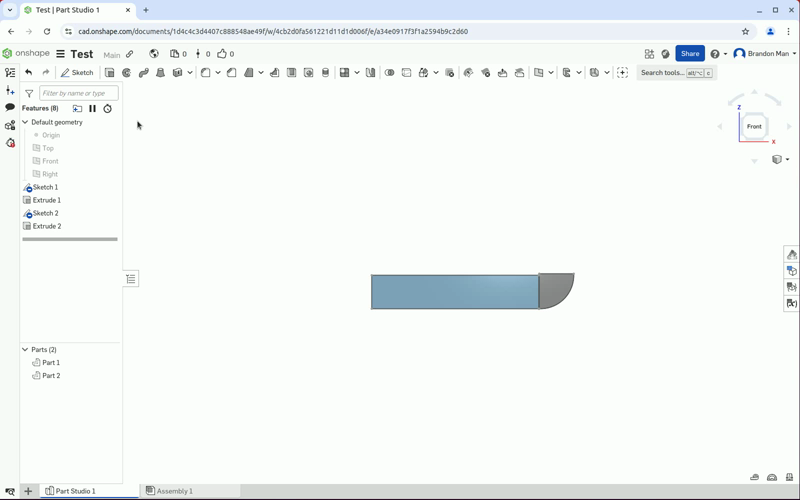
key(shift+7)
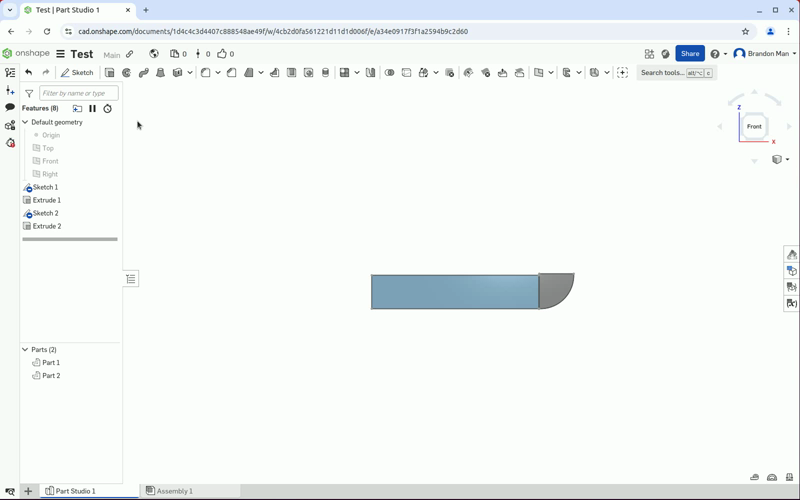
key(left, 2)
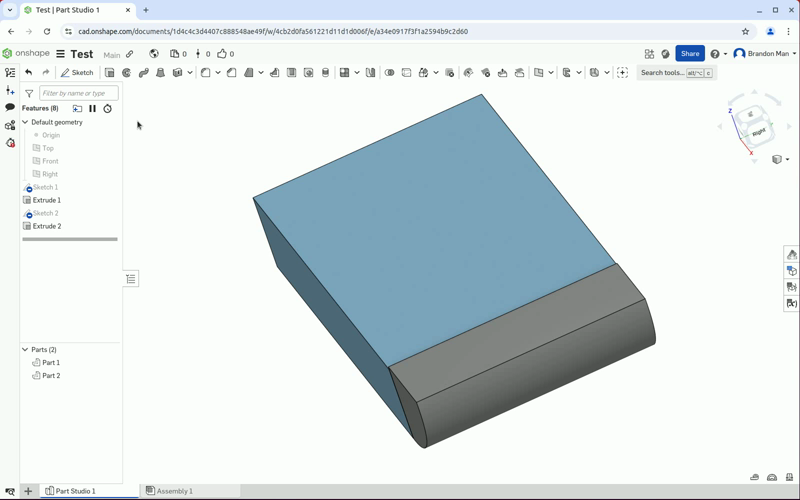
key(down, 2)
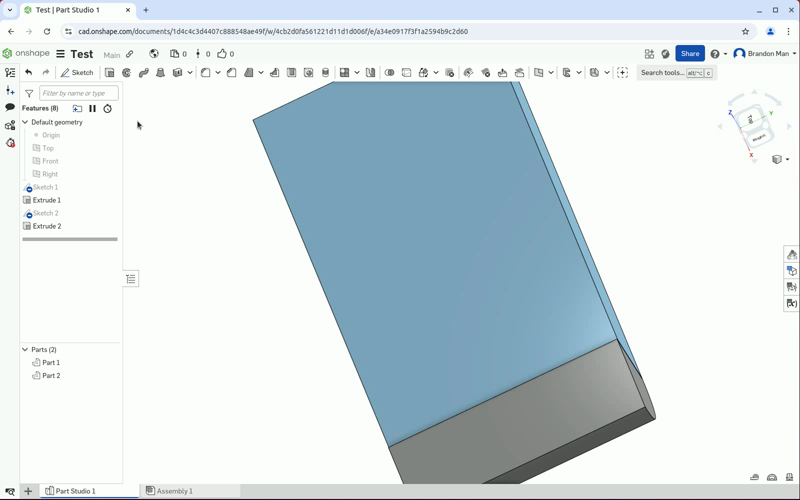
key(up, 2)
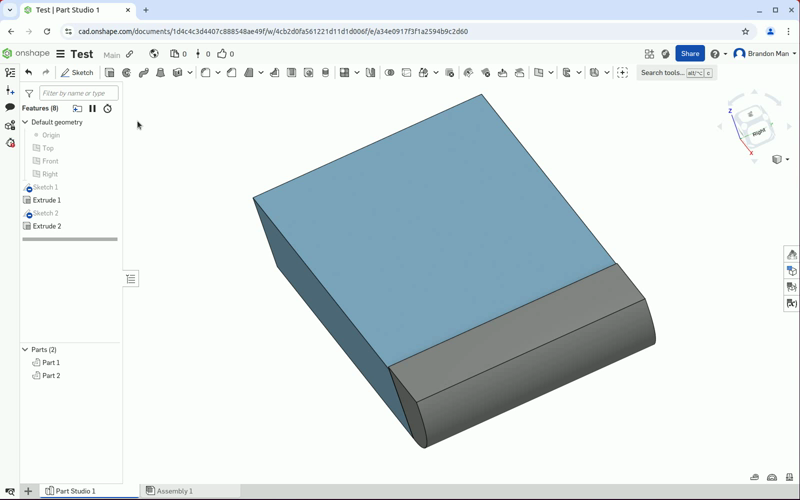
key(right, 2)
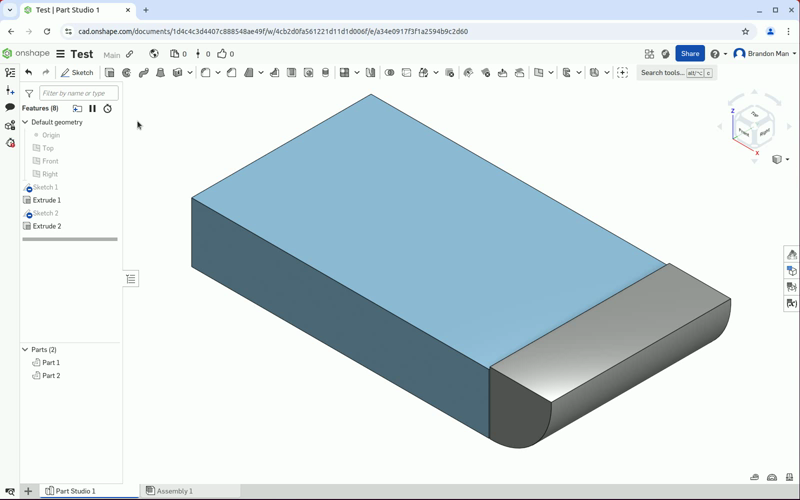
mouse_move(73, 189)
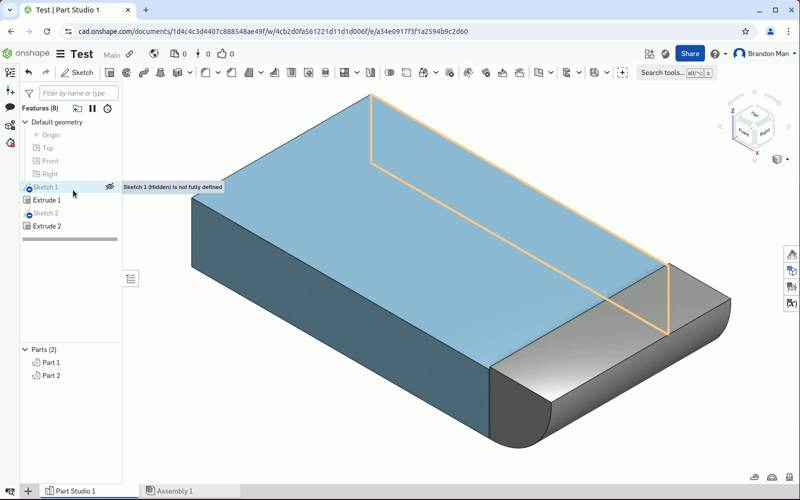
click(73, 189)